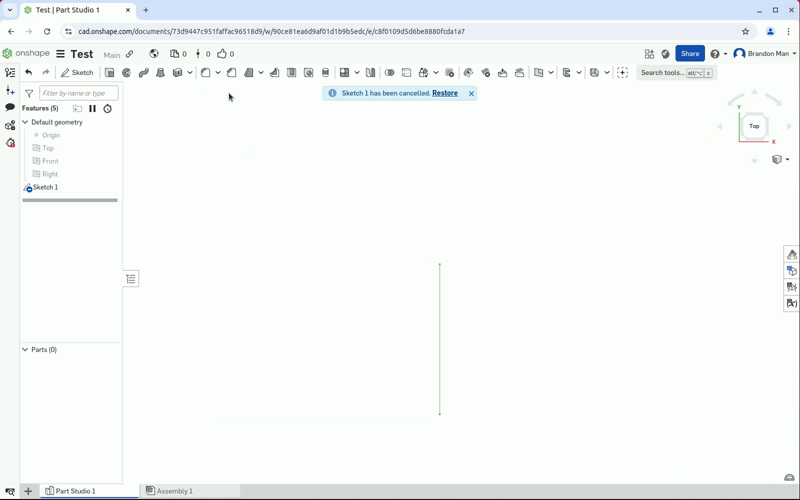
key(shift+h)
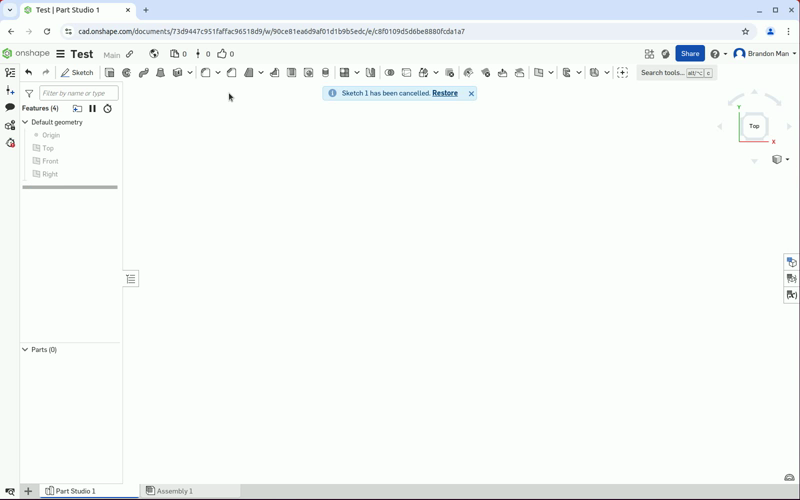
mouse_move(73, 352)
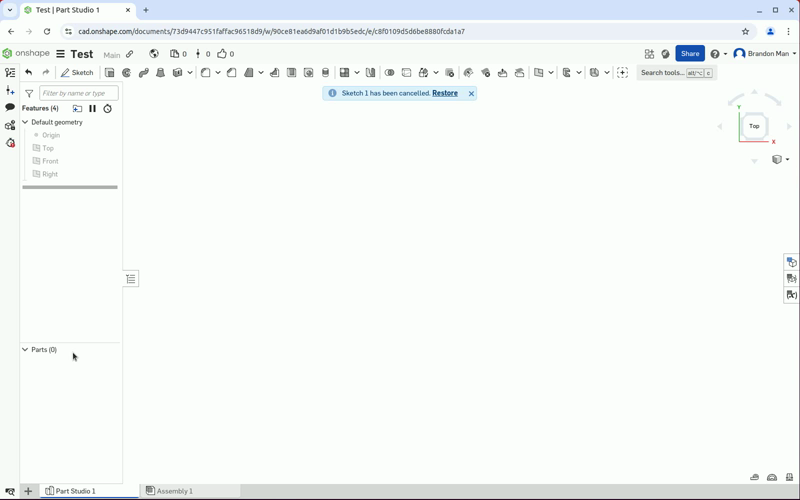
key(y)
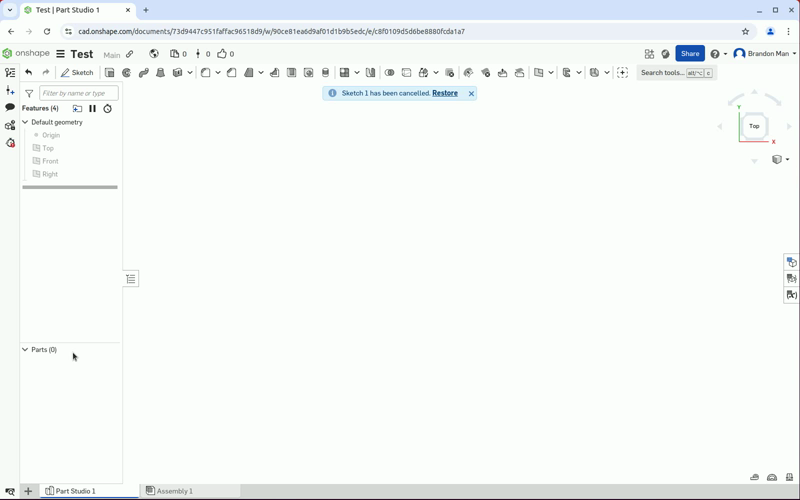
key(shift+p)
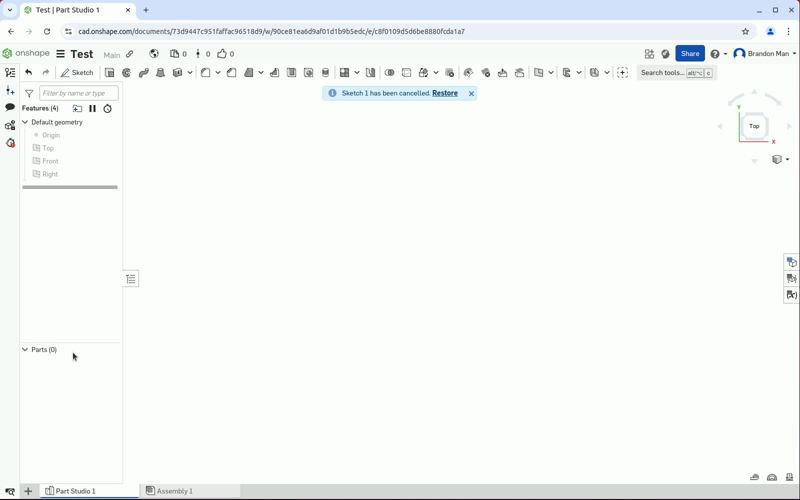
key(space)
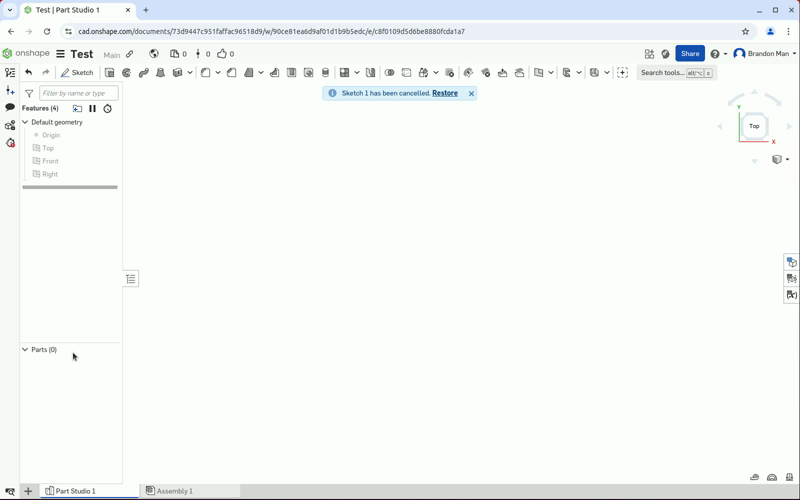
key_down(shift)
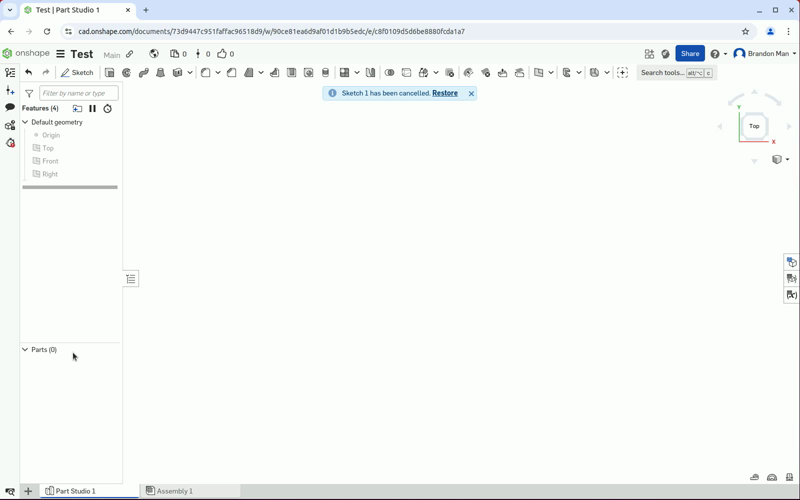
key(up)
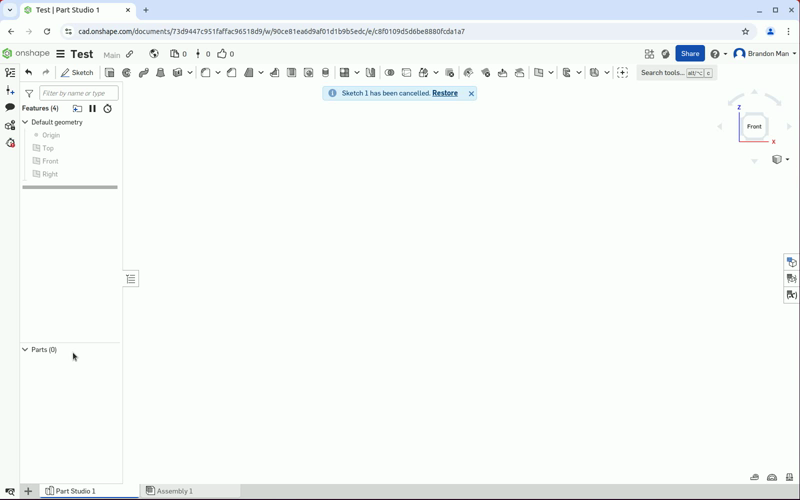
key_up(shift)
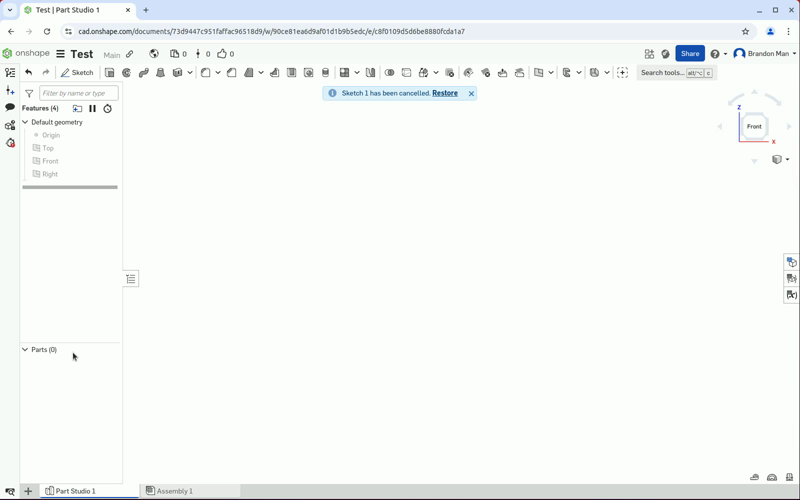
key(space)
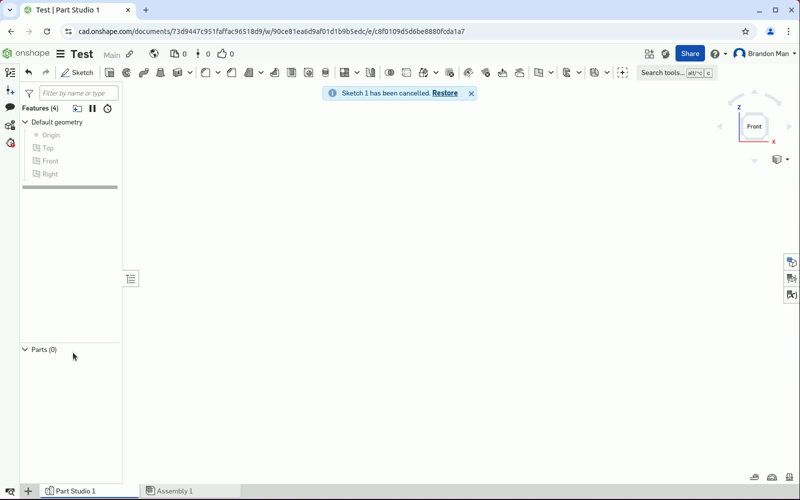
key_down(shift)
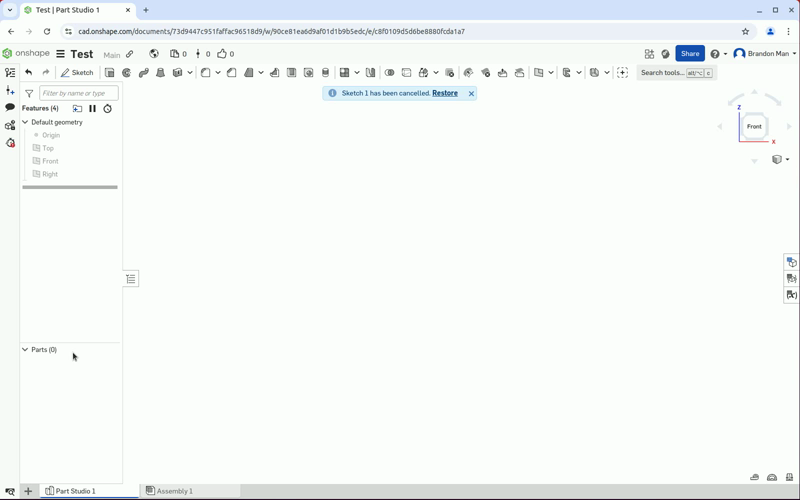
key(left)
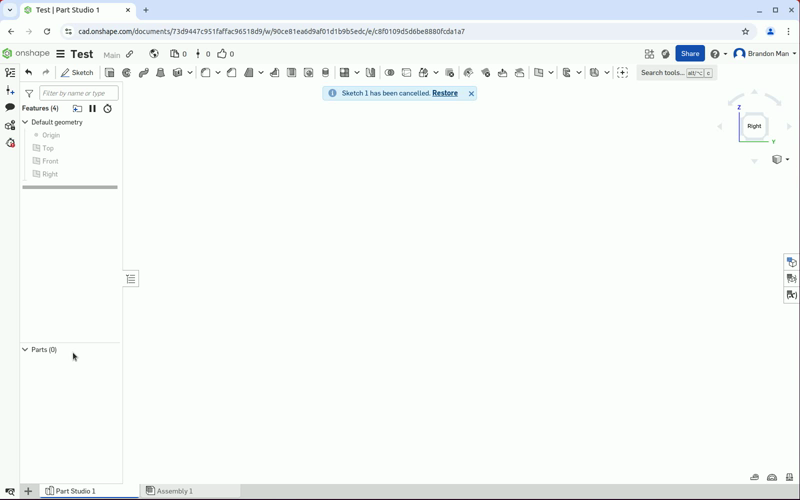
key_up(shift)
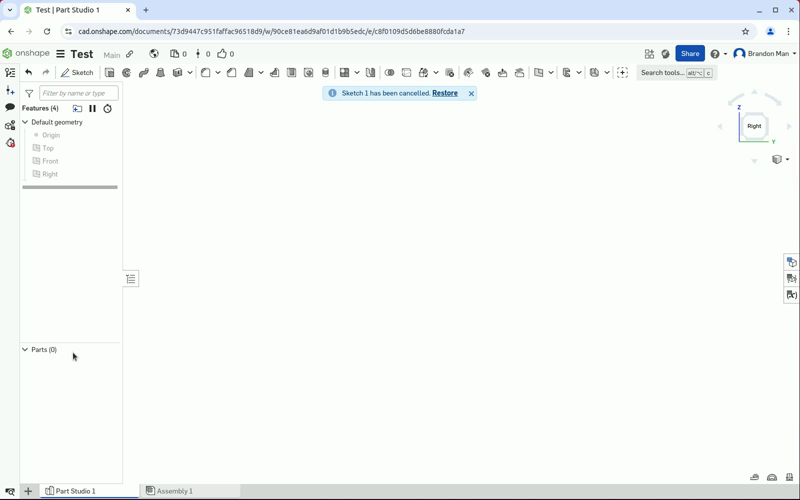
mouse_move(73, 352)
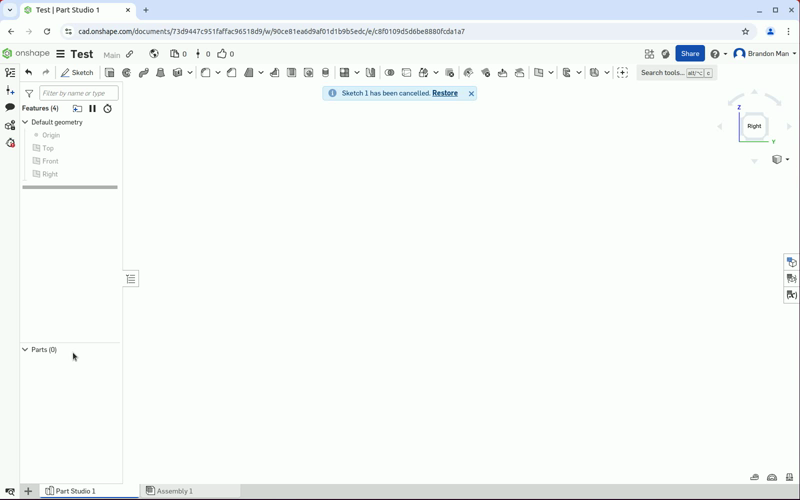
key(shift+y)
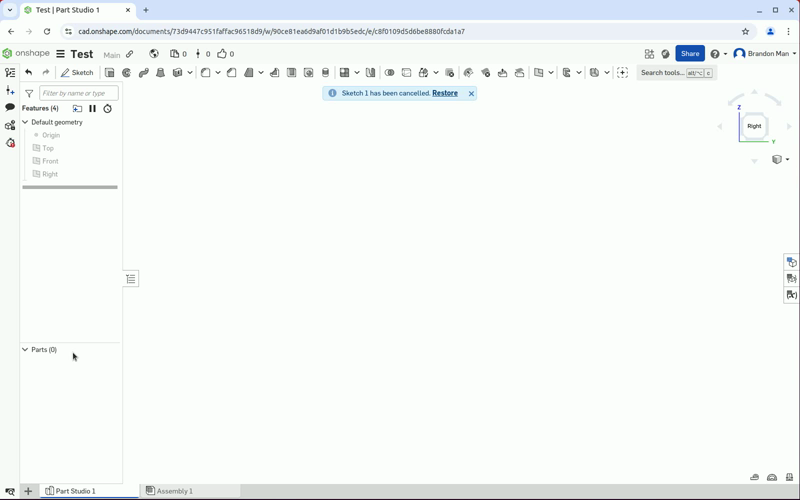
key(shift+s)
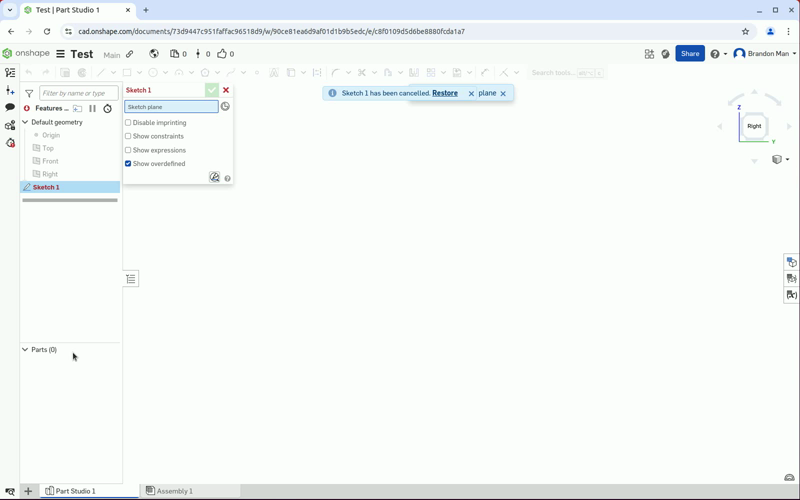
mouse_move(73, 176)
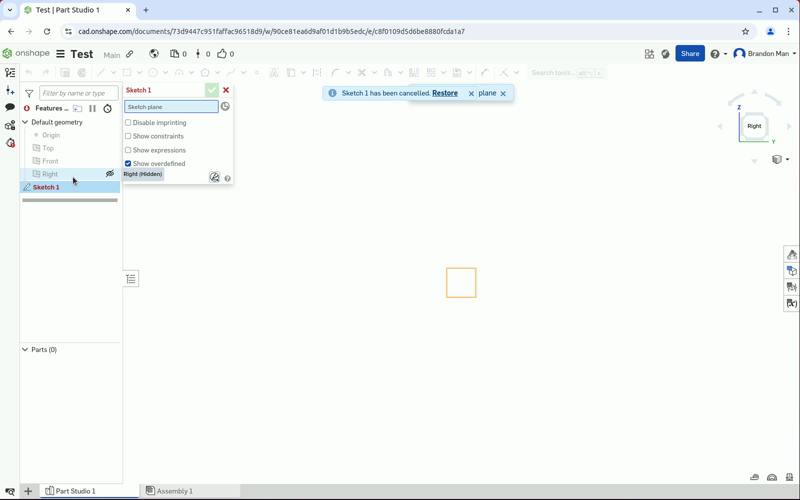
click(73, 176)
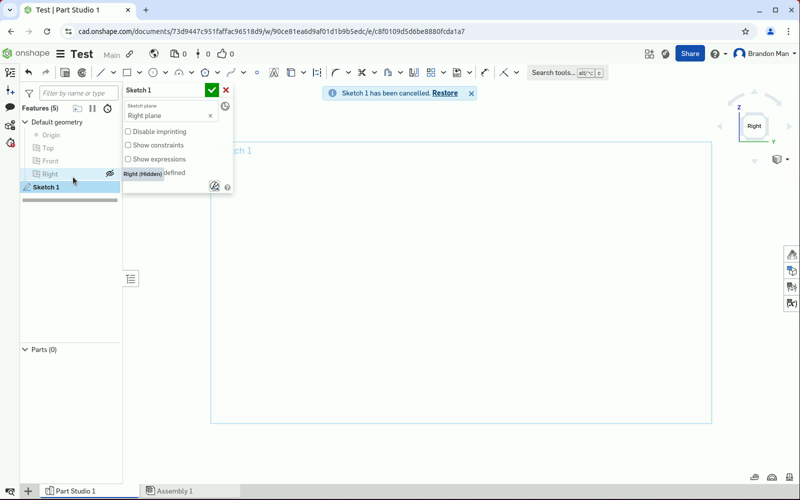
mouse_move(73, 352)
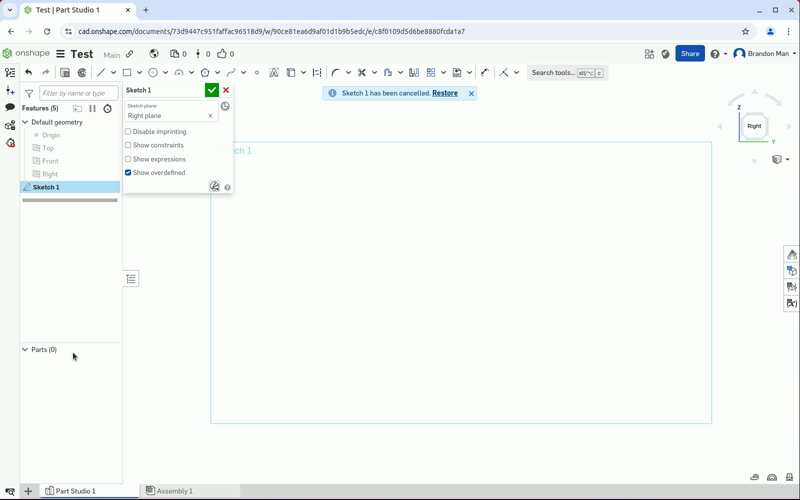
key(y)
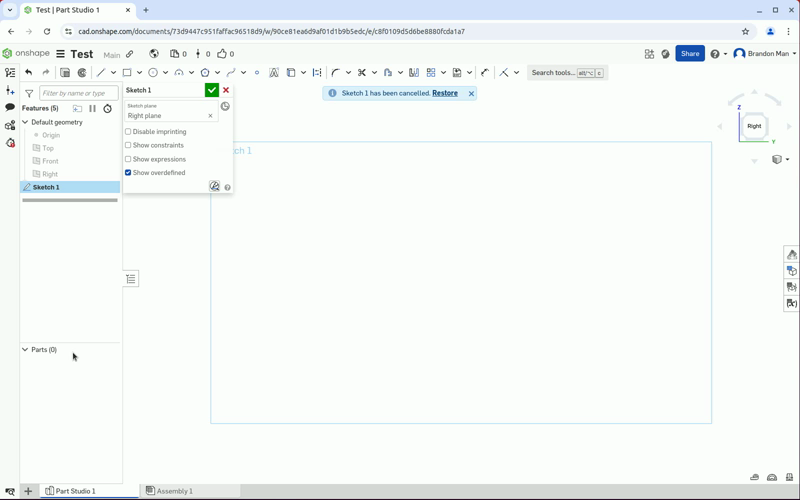
key(a)
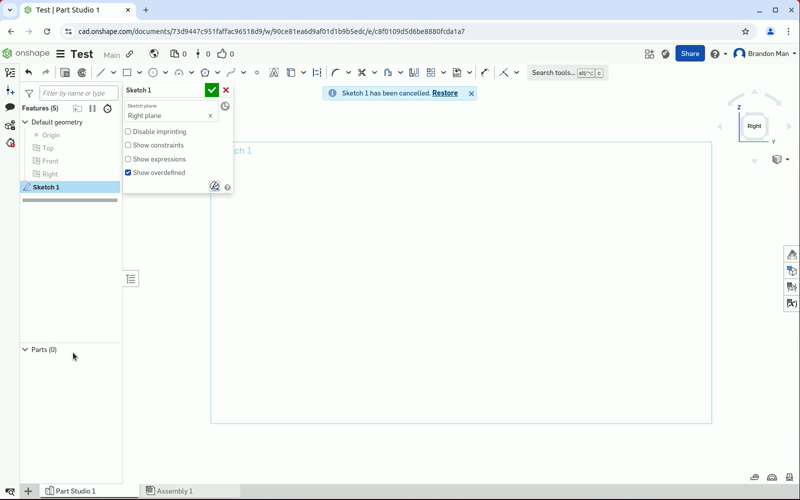
key_down(shift)
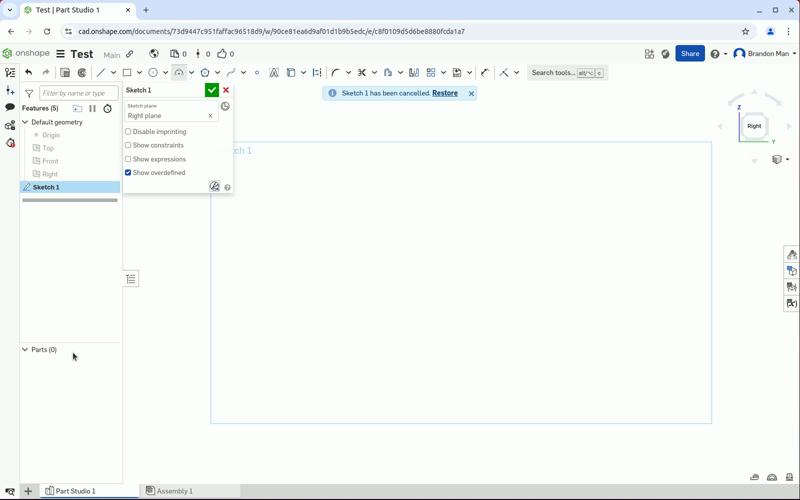
mouse_move(397, 339)
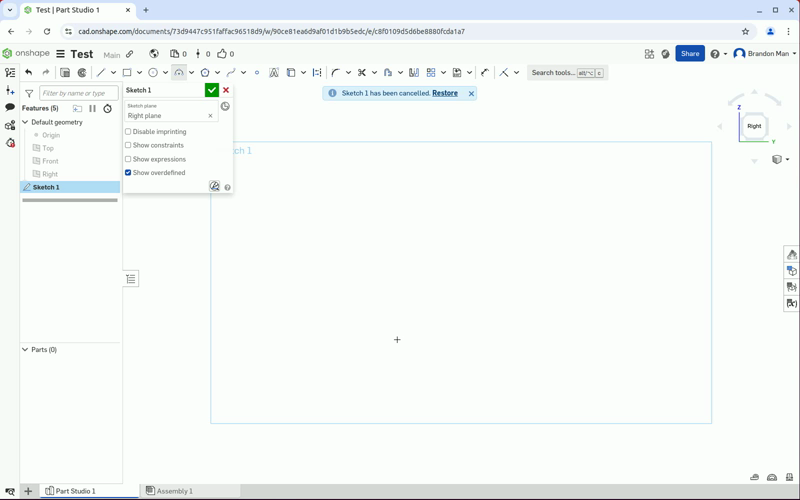
click(397, 339)
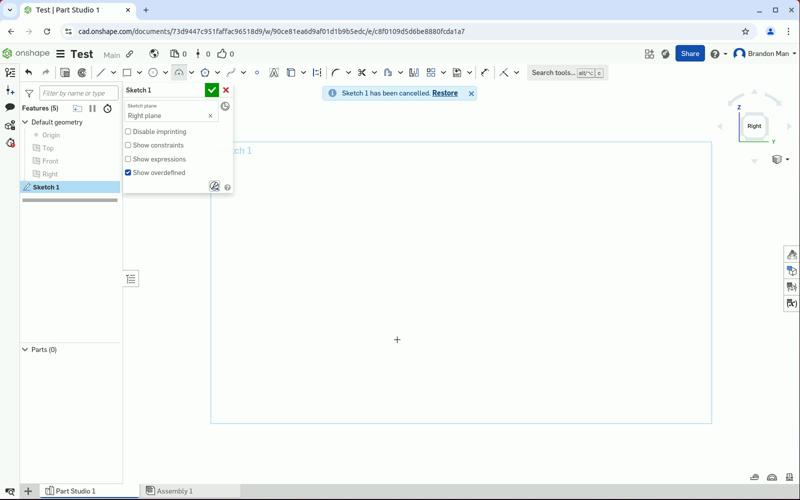
key_up(shift)
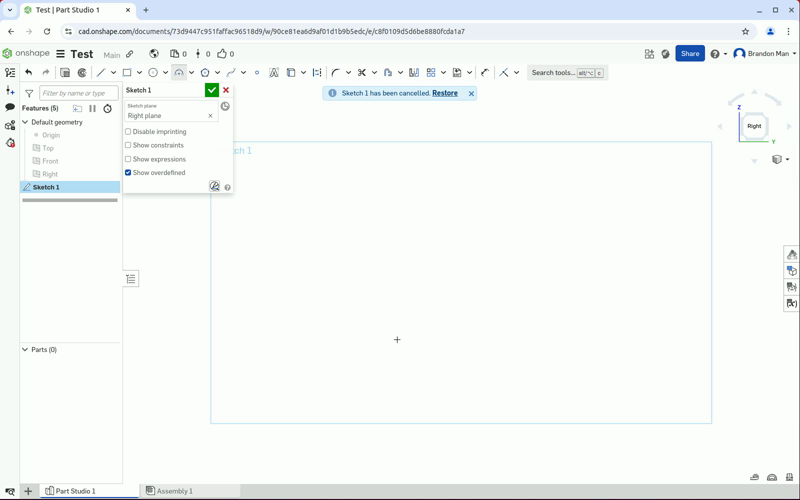
key_down(shift)
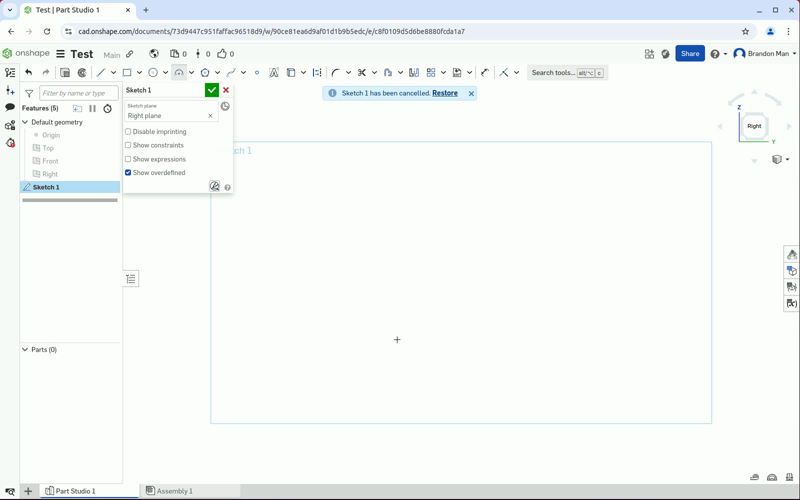
mouse_move(461, 367)
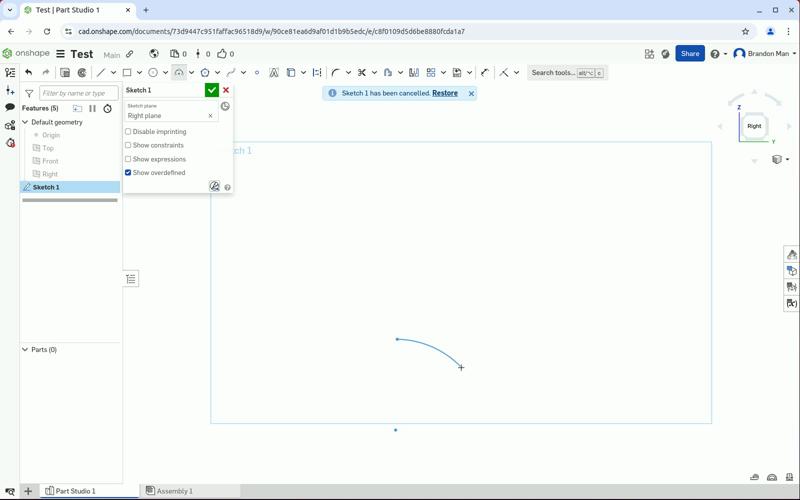
click(461, 367)
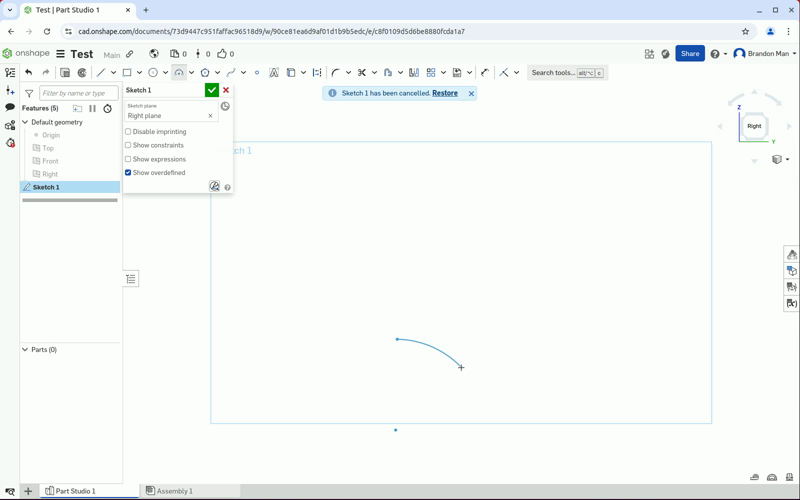
mouse_move(426, 360)
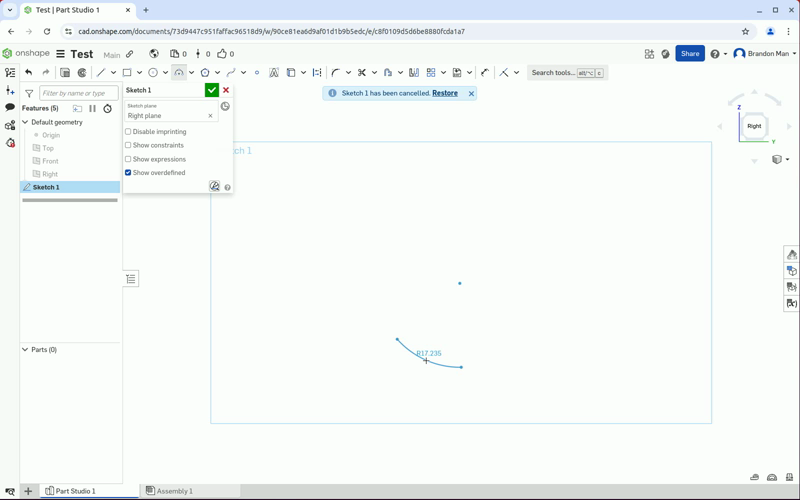
click(426, 360)
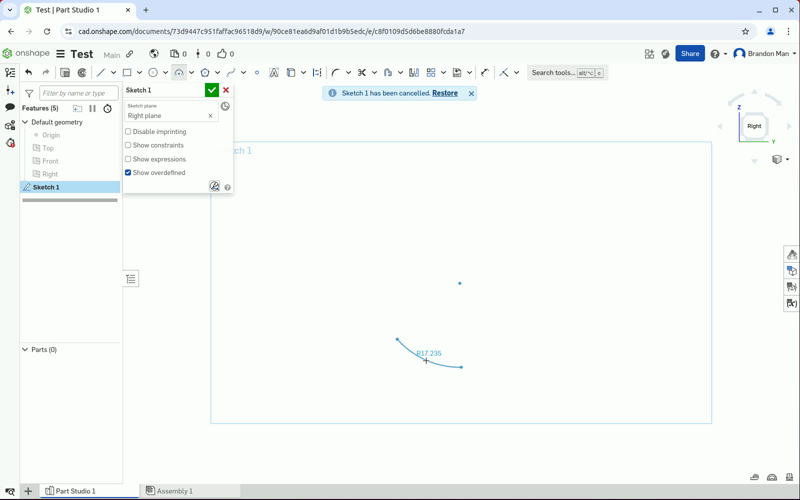
key_up(shift)
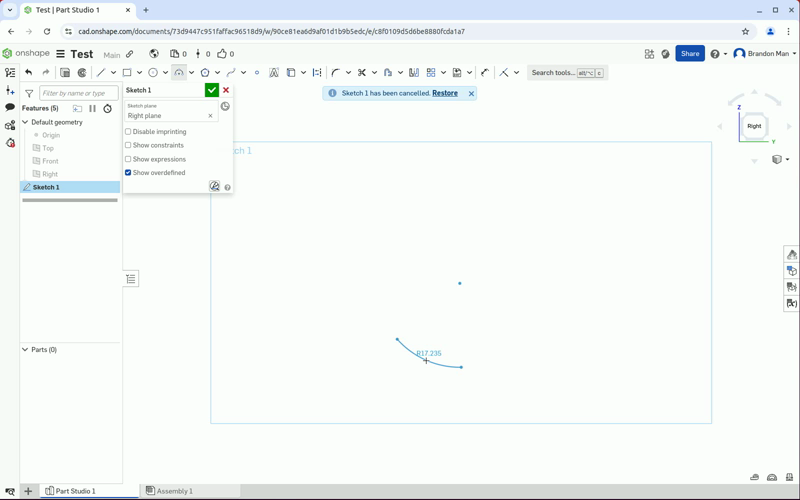
key(esc)
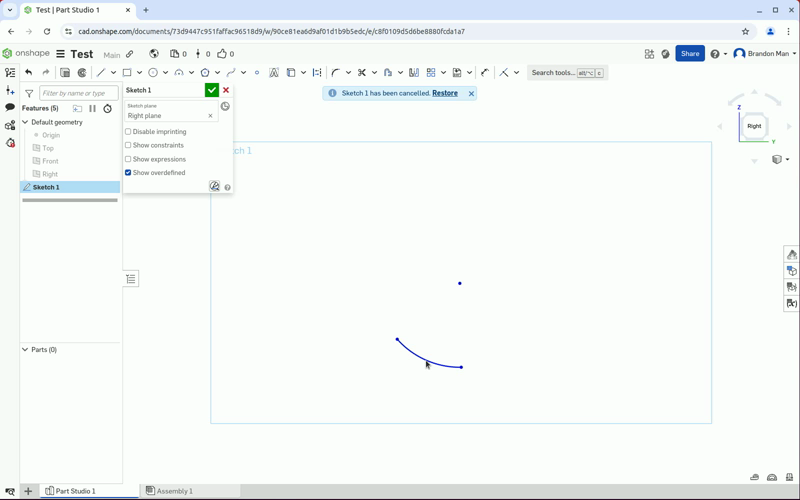
key(l)
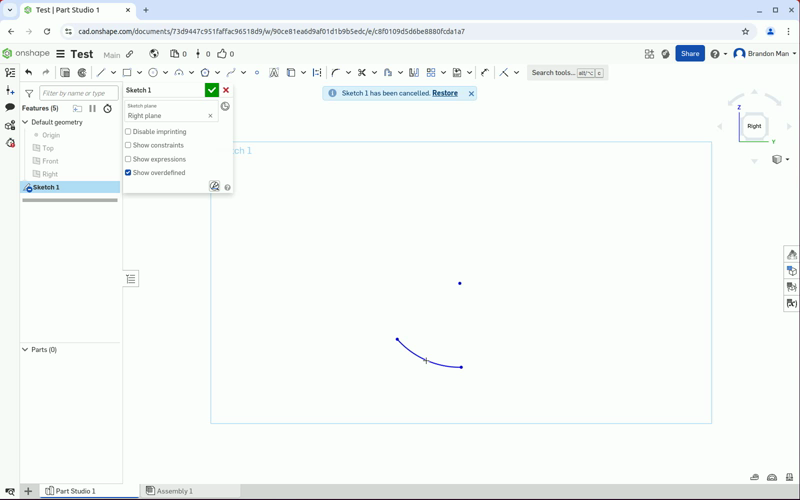
mouse_move(461, 367)
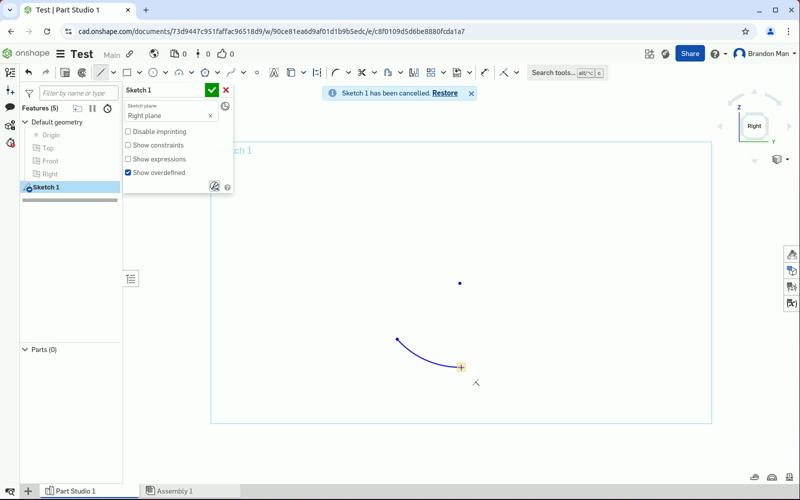
click(461, 367)
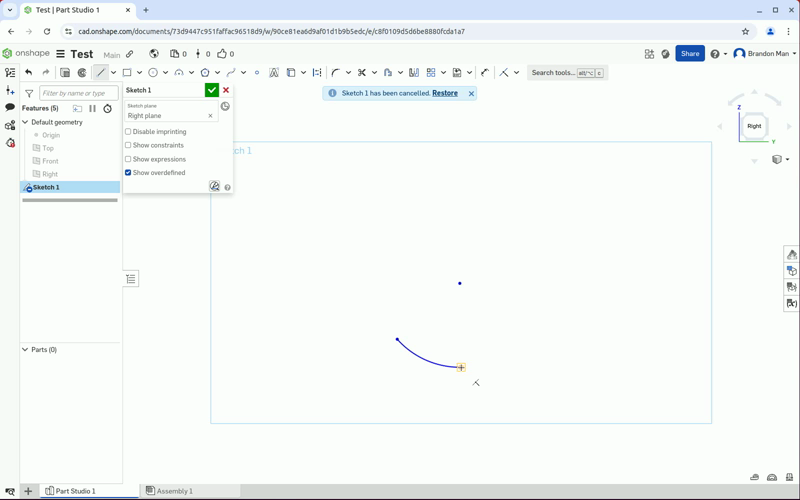
key_down(shift)
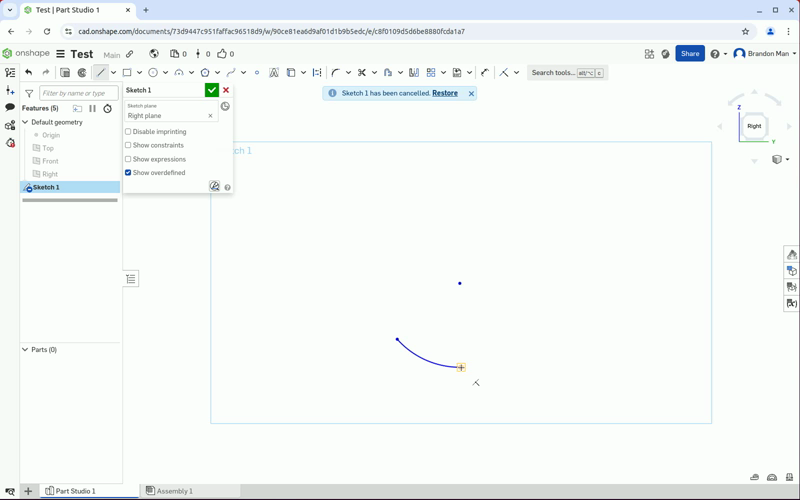
mouse_move(491, 367)
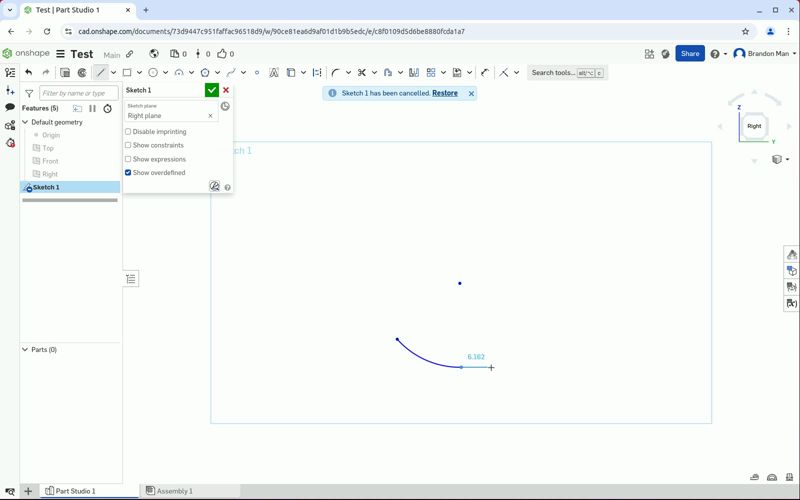
mouse_move(461, 311)
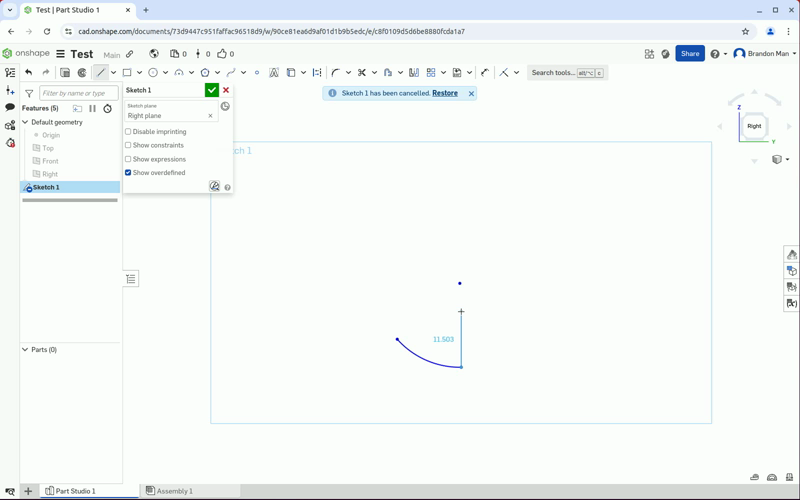
click(461, 311)
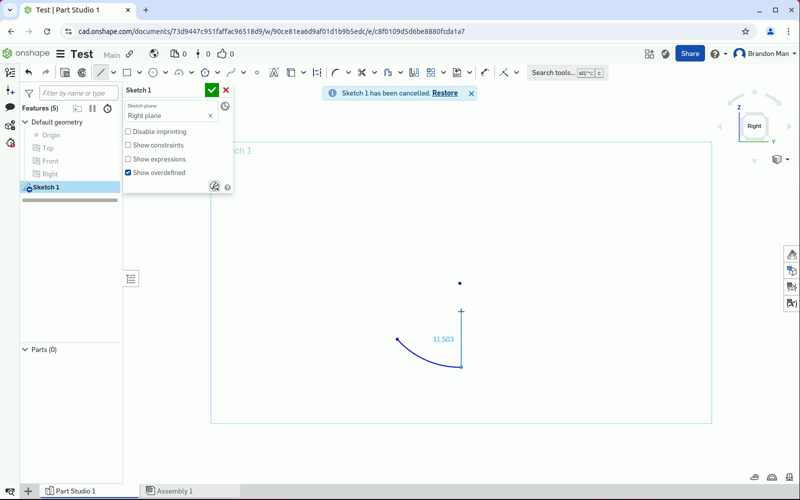
key_up(shift)
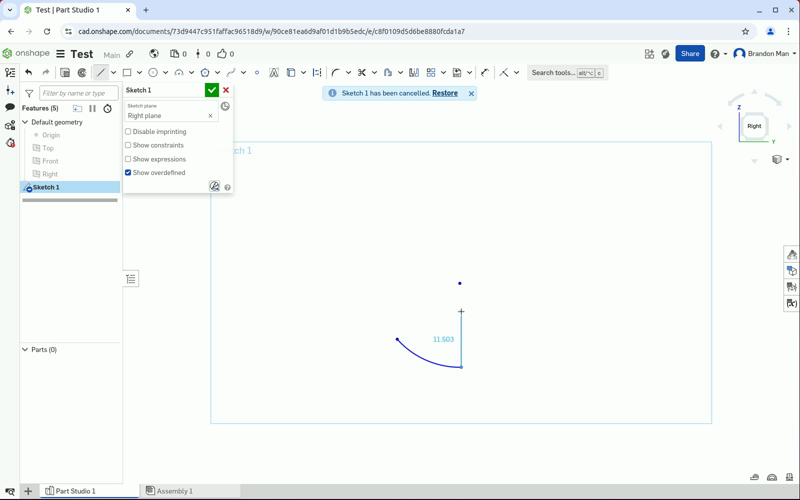
key(esc)
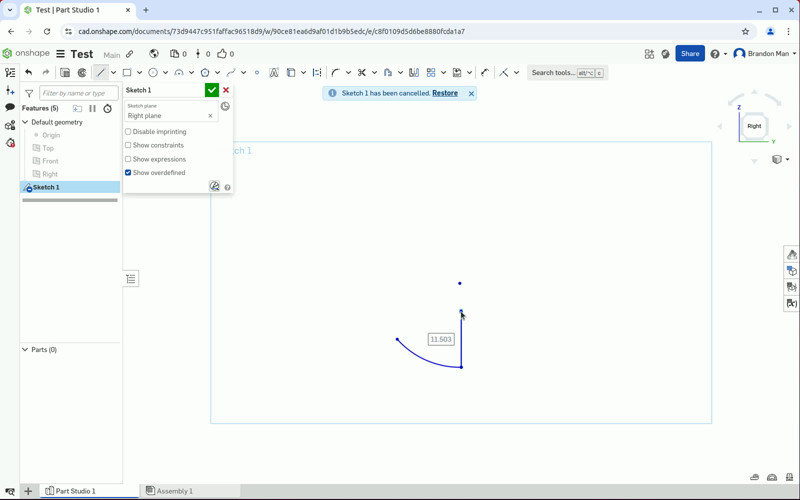
key(a)
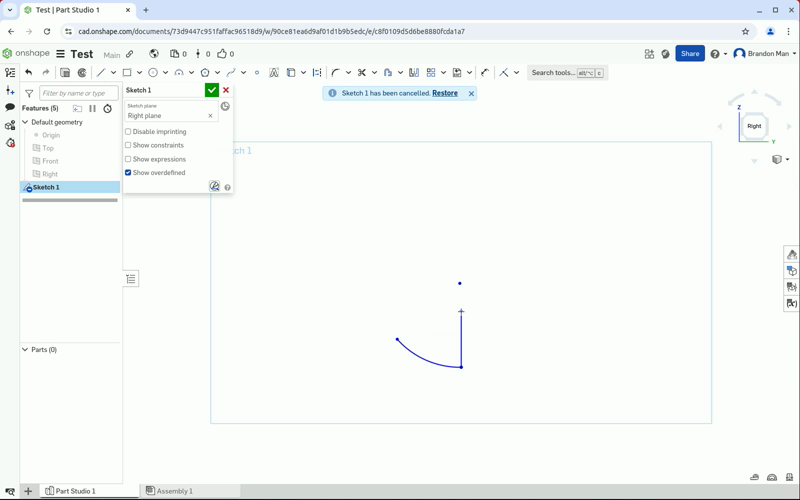
mouse_move(461, 311)
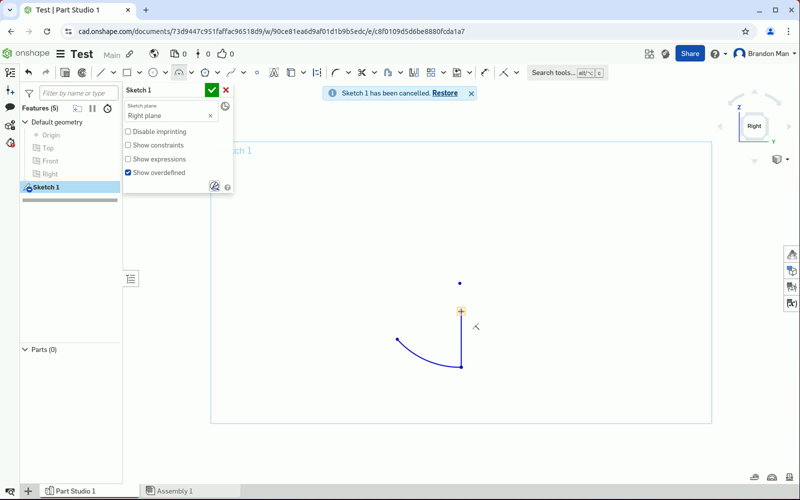
click(461, 311)
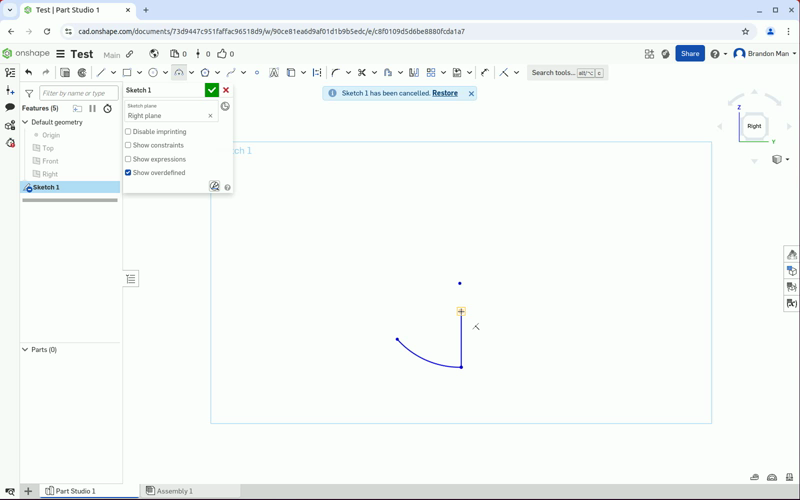
key_down(shift)
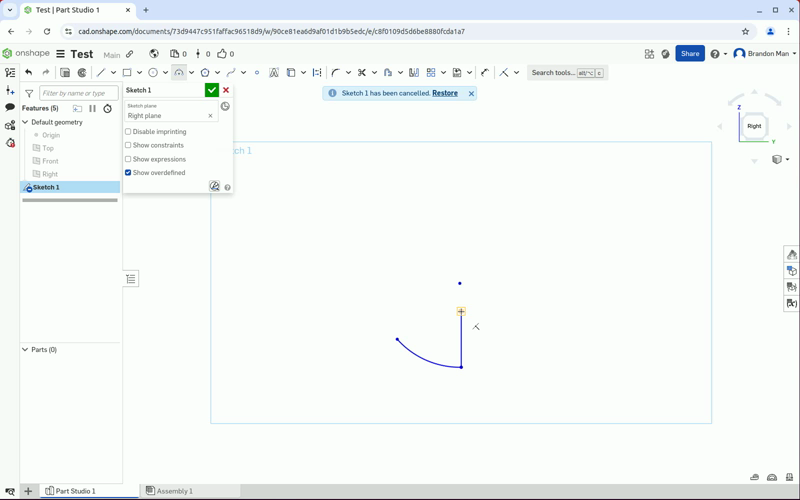
mouse_move(433, 282)
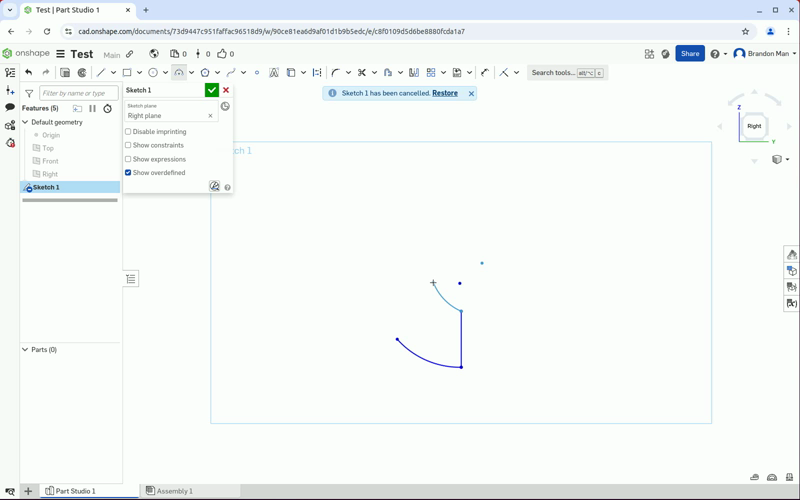
click(433, 282)
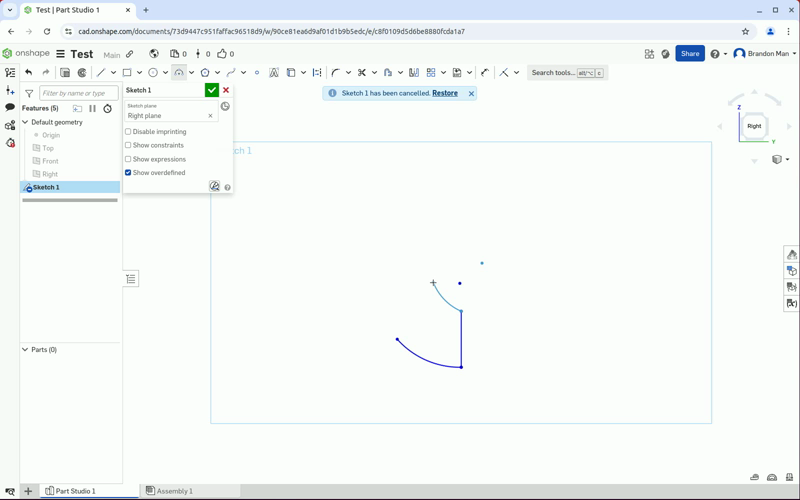
mouse_move(441, 302)
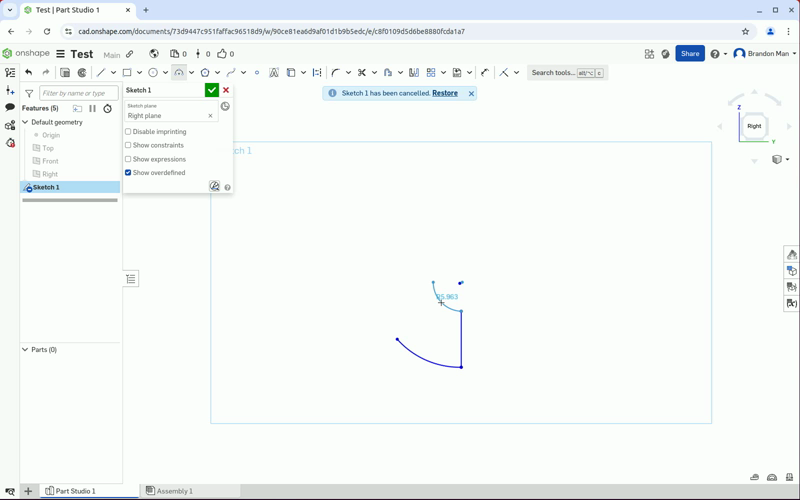
click(441, 302)
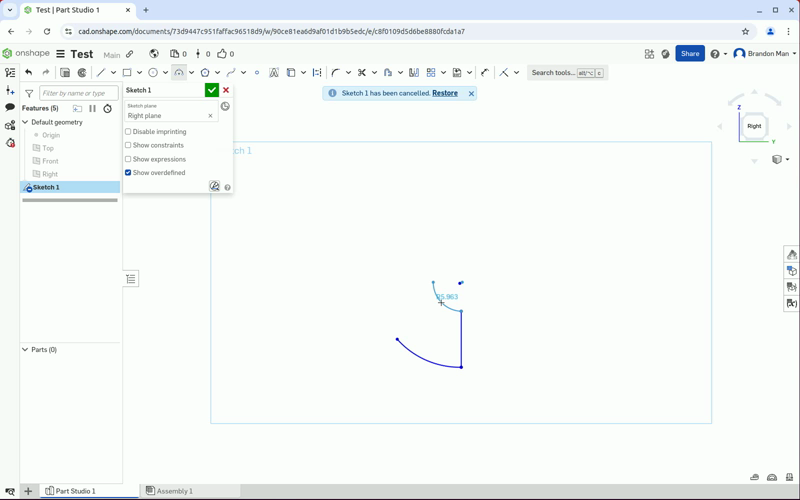
key_up(shift)
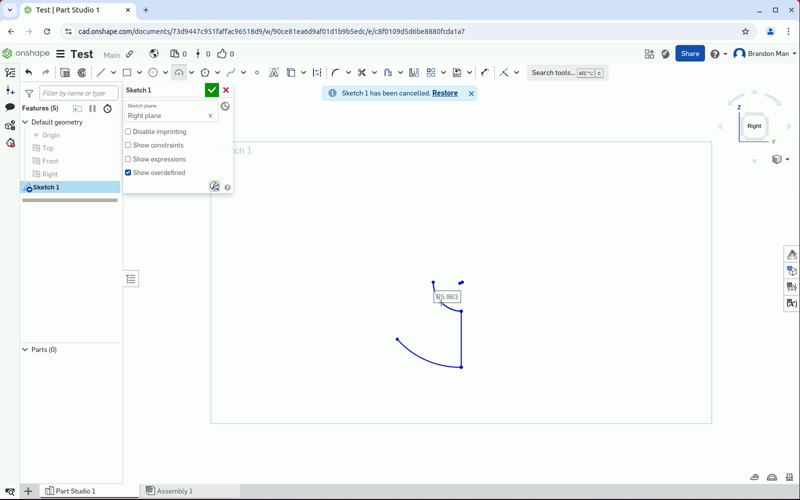
key(esc)
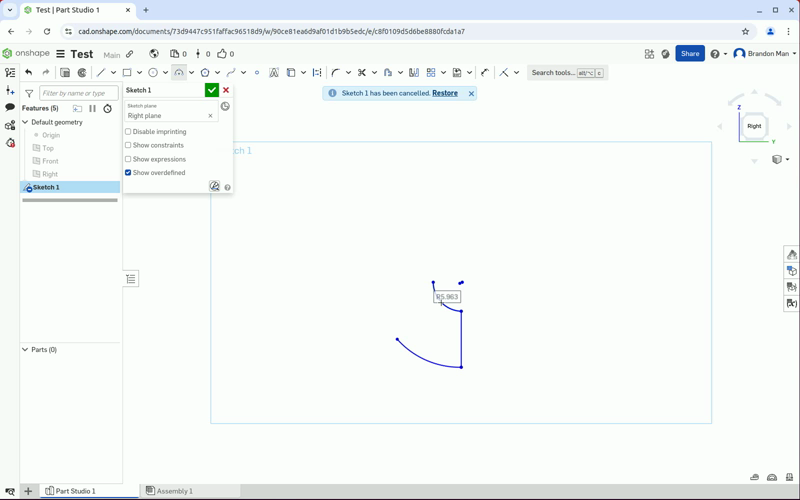
key(l)
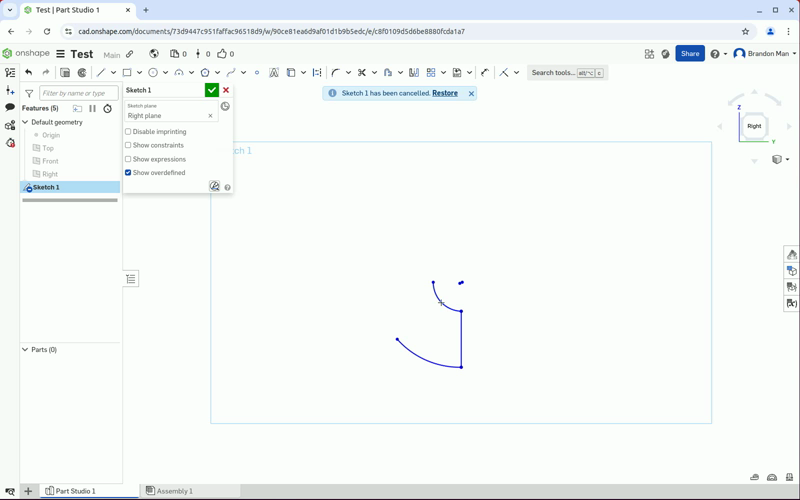
mouse_move(433, 282)
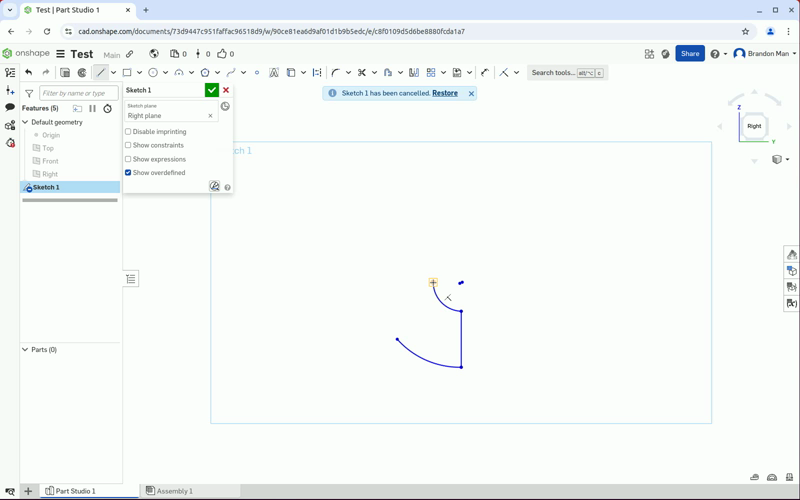
click(433, 282)
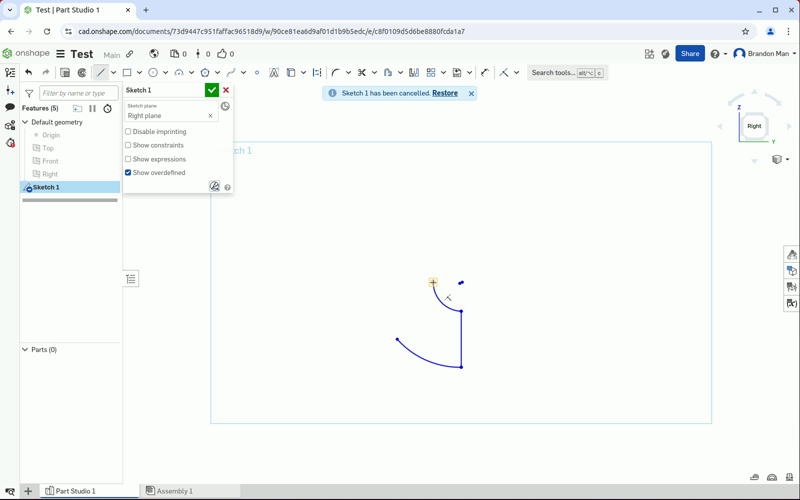
key_down(shift)
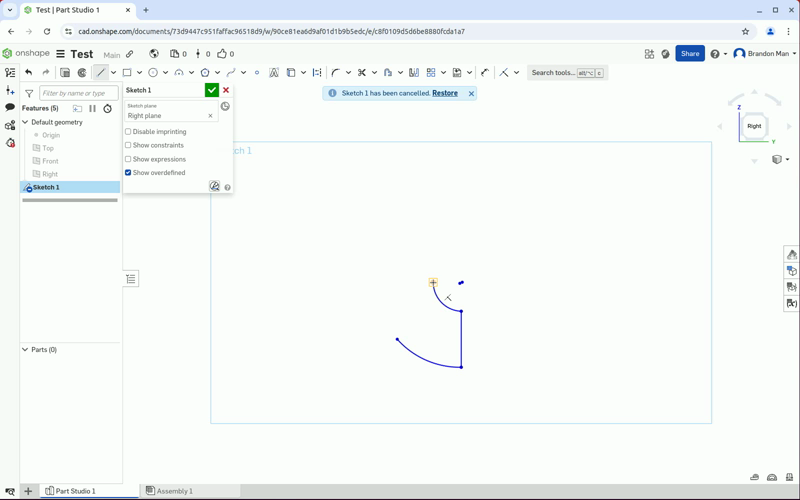
mouse_move(463, 282)
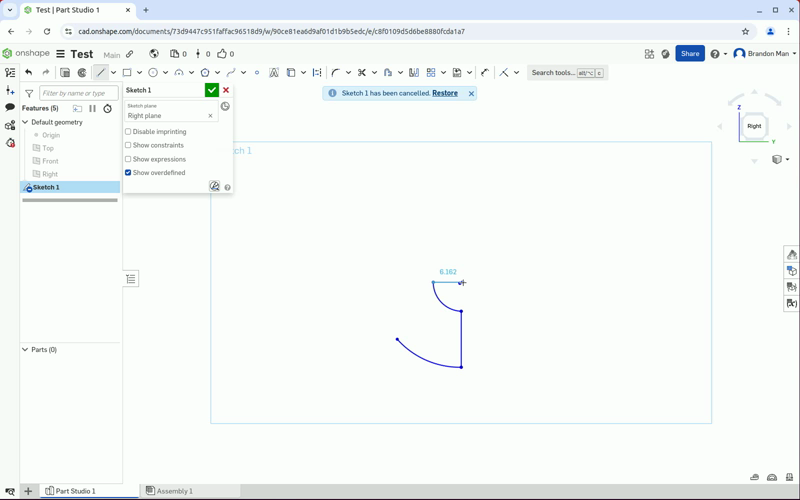
mouse_move(397, 282)
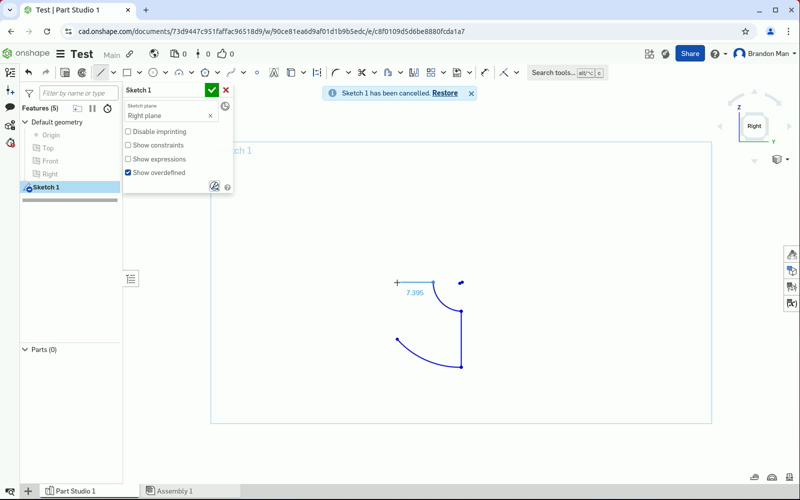
click(397, 282)
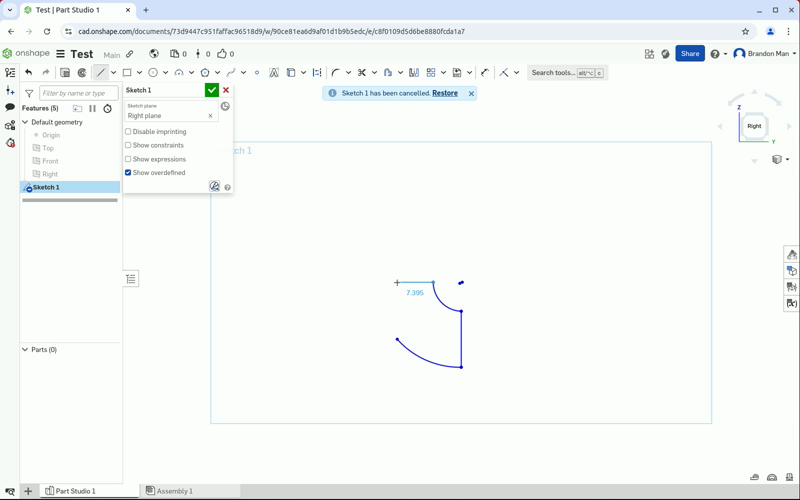
key_up(shift)
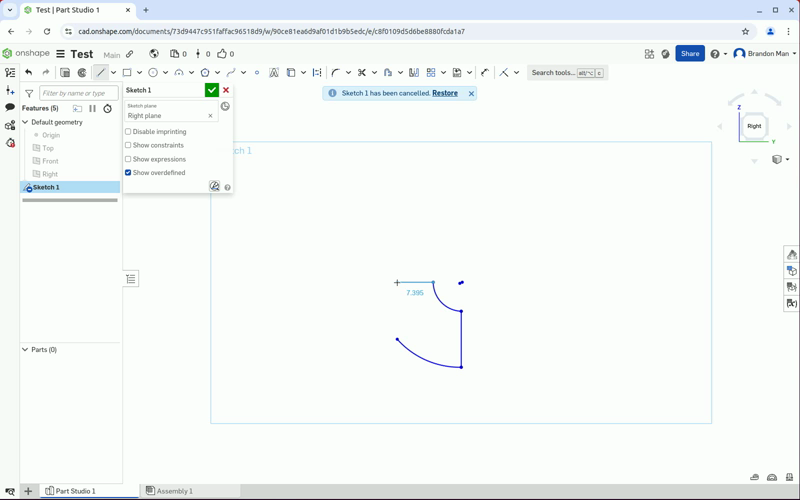
mouse_move(427, 282)
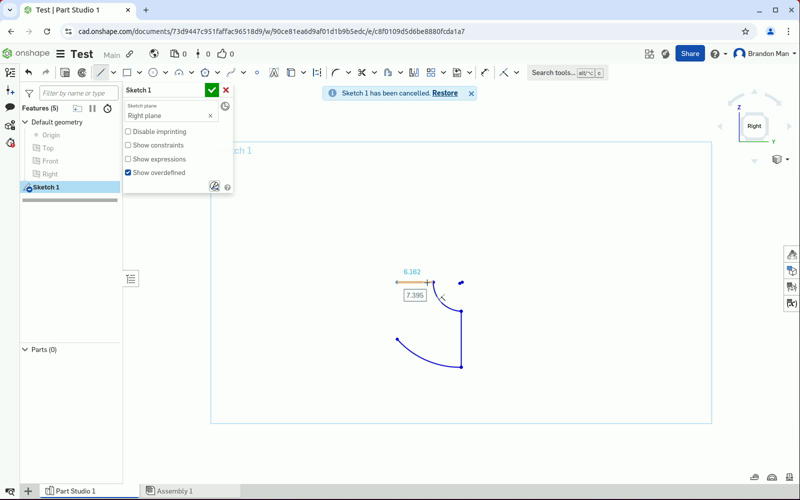
key_down(shift)
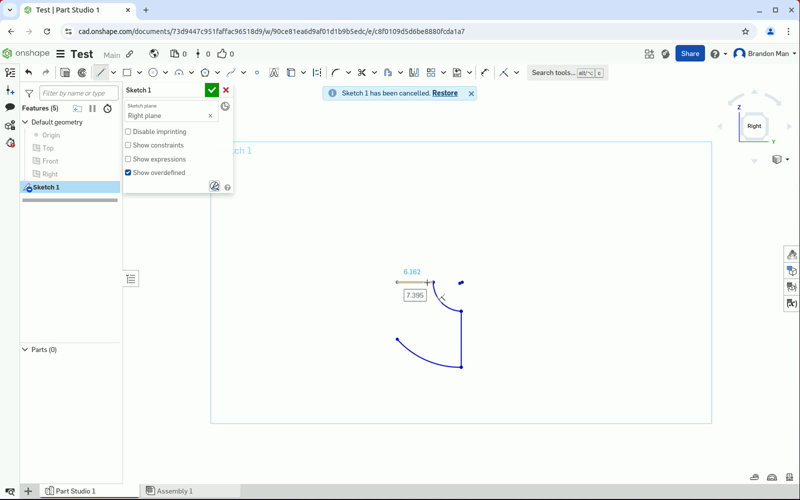
mouse_move(397, 339)
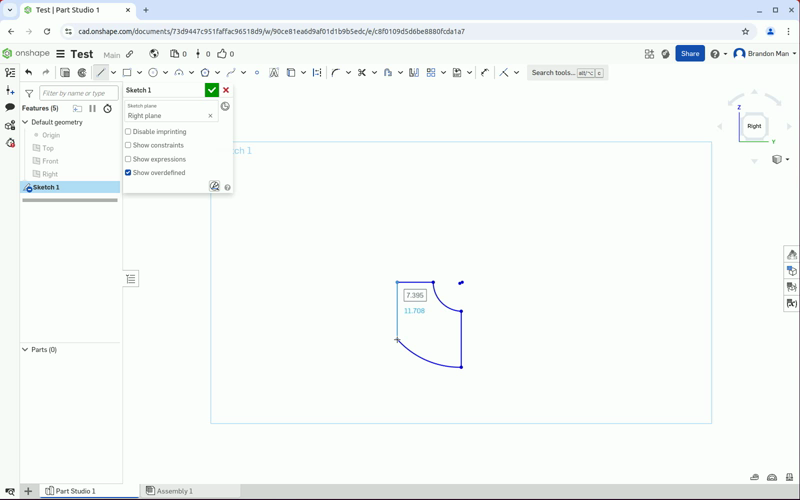
key_up(shift)
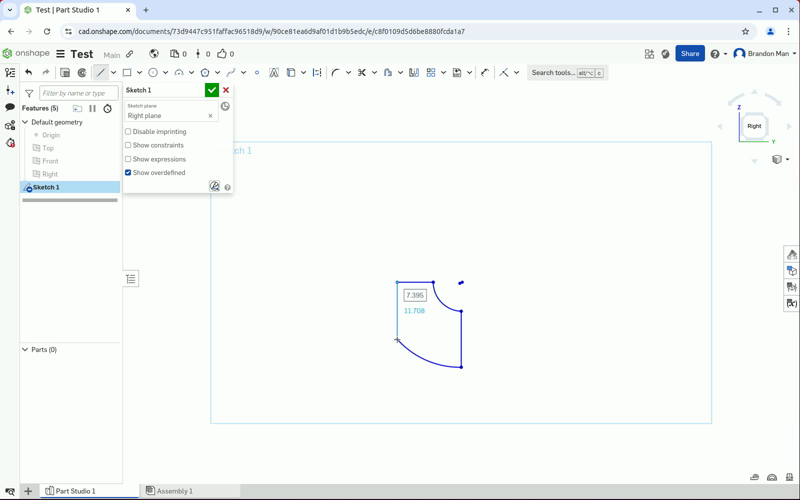
click(397, 339)
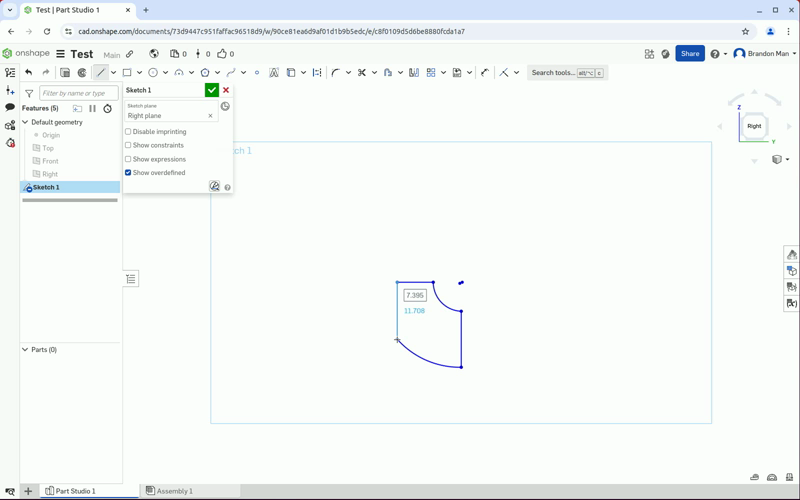
key(esc)
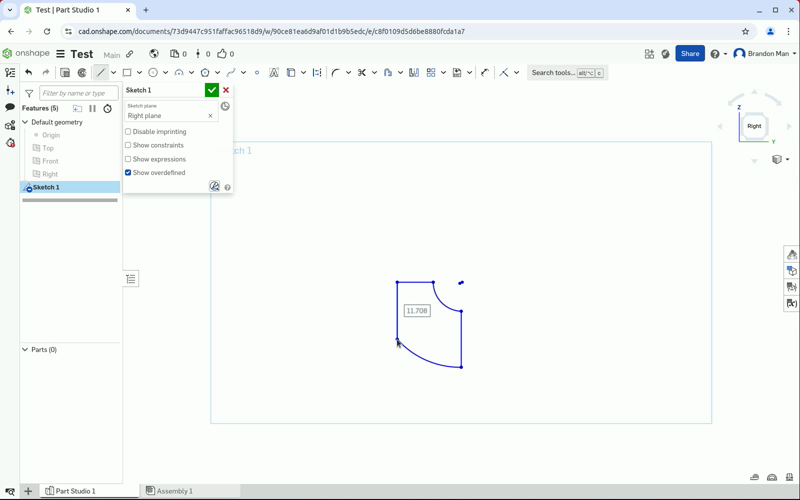
mouse_move(436, 336)
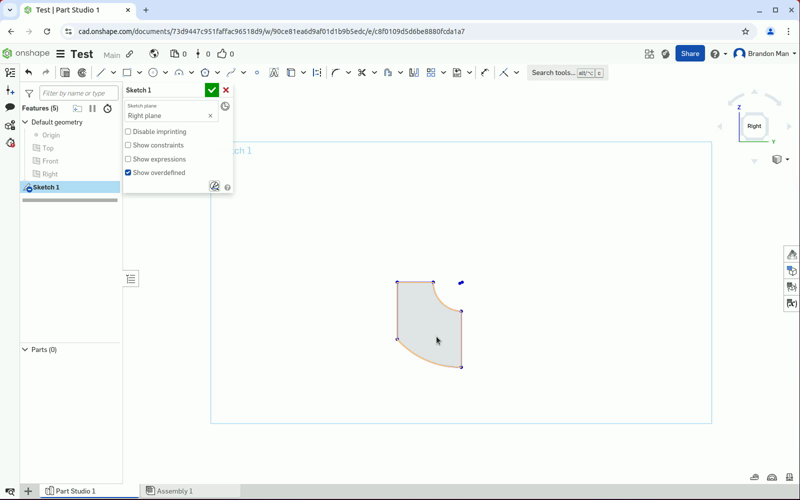
click(436, 336)
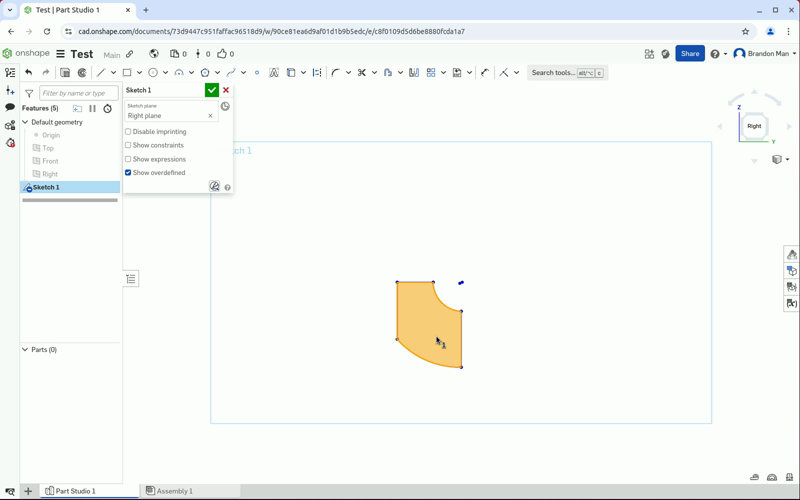
mouse_move(73, 352)
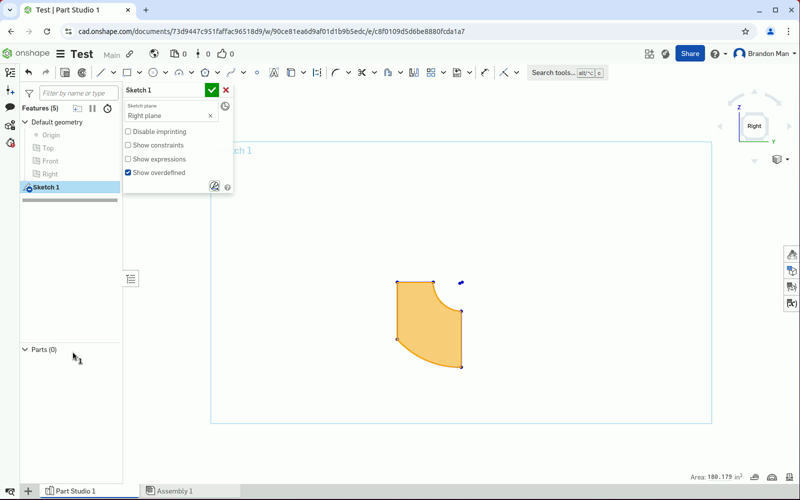
key(shift+y)
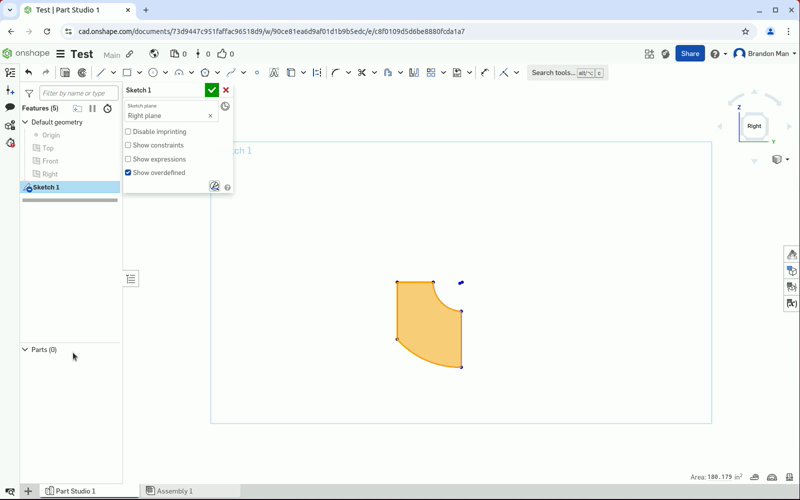
key(shift+e)
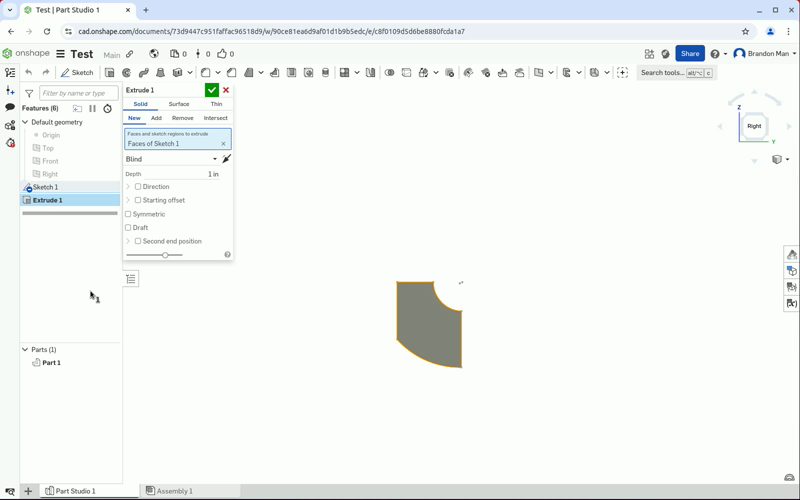
mouse_move(143, 106)
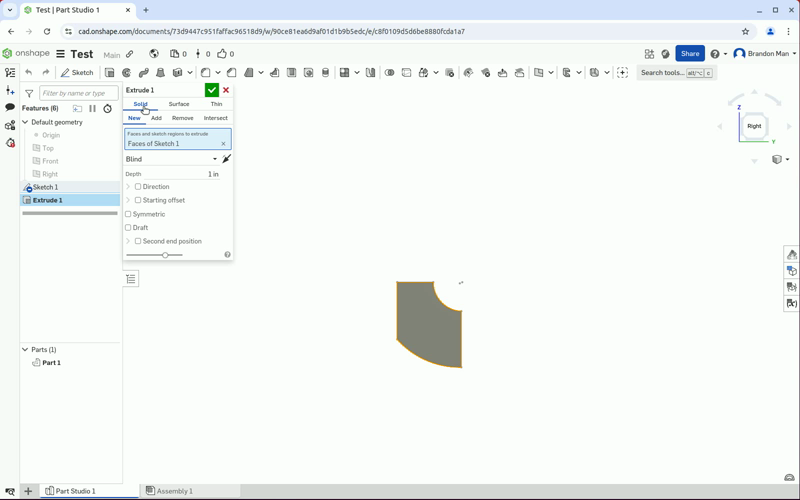
click(143, 106)
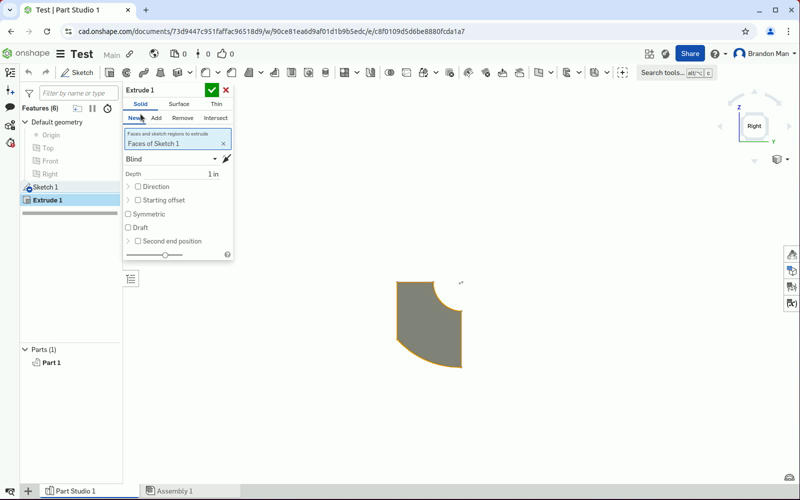
mouse_move(137, 120)
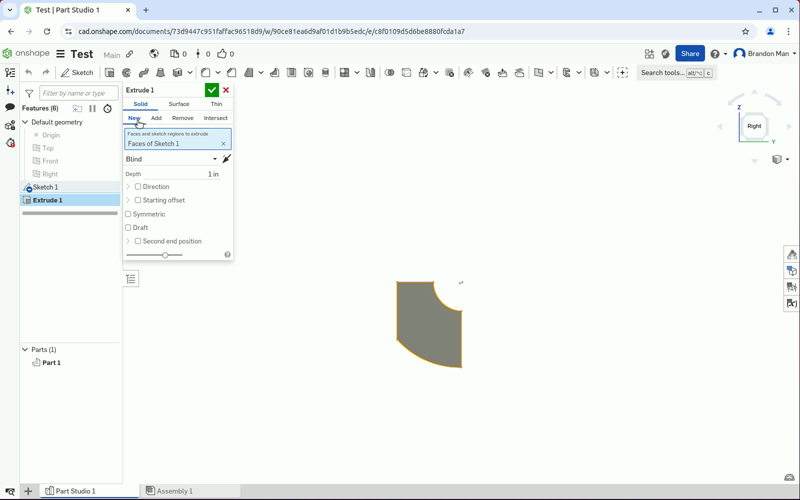
click(137, 120)
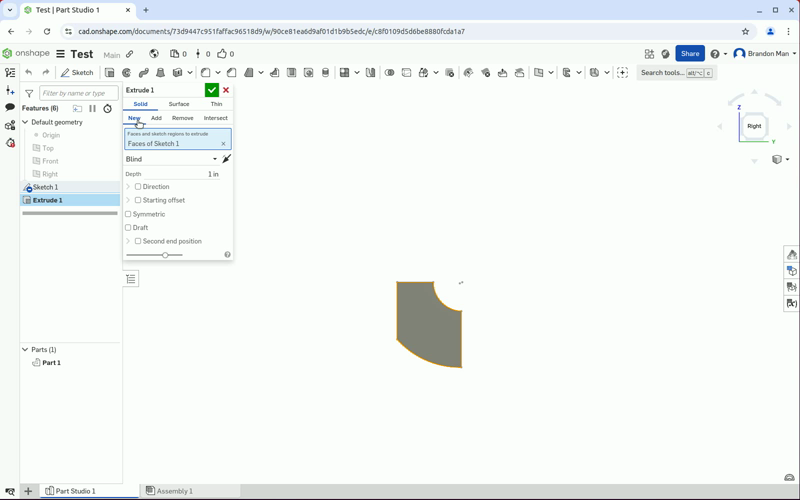
key(tab, 4)
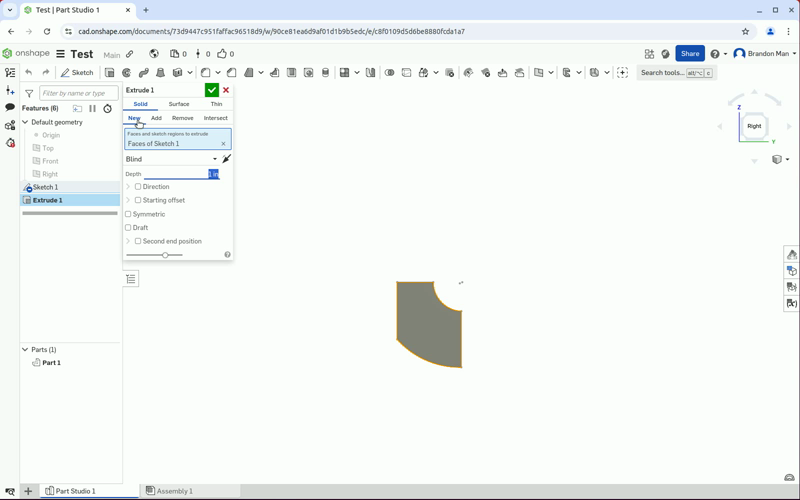
text(23.108)
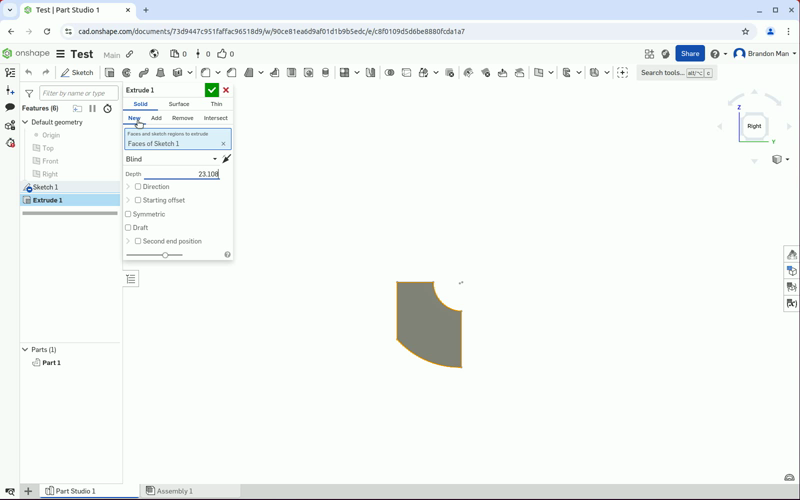
key(enter)
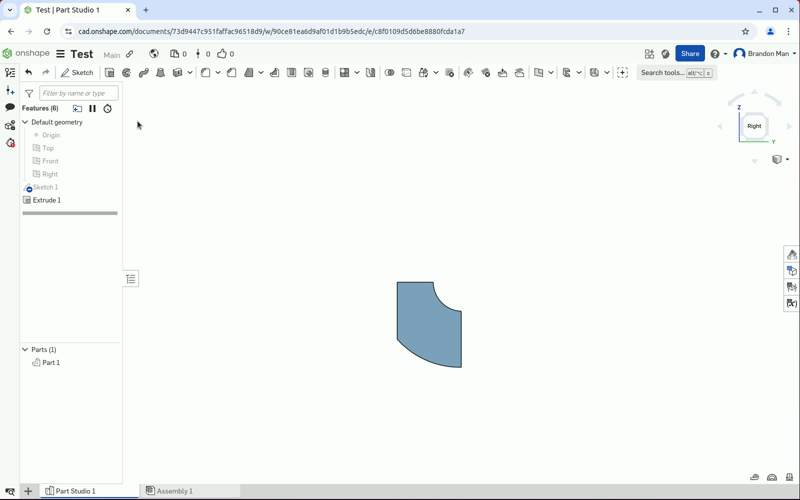
key(shift+h)
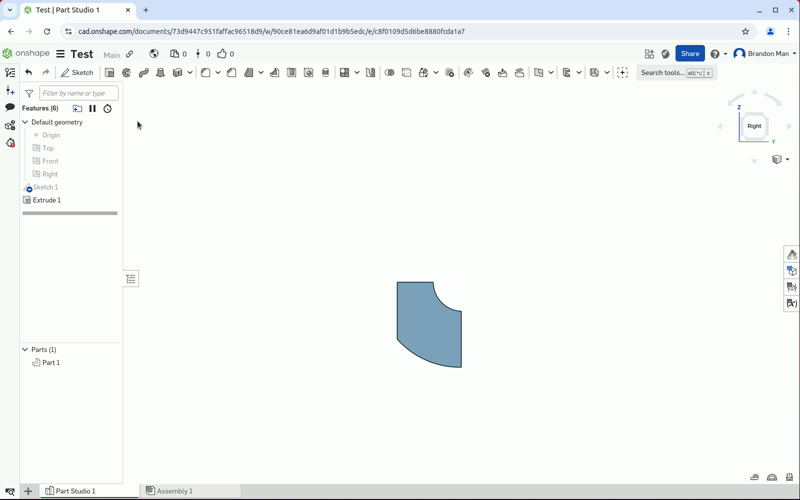
key(shift+h)
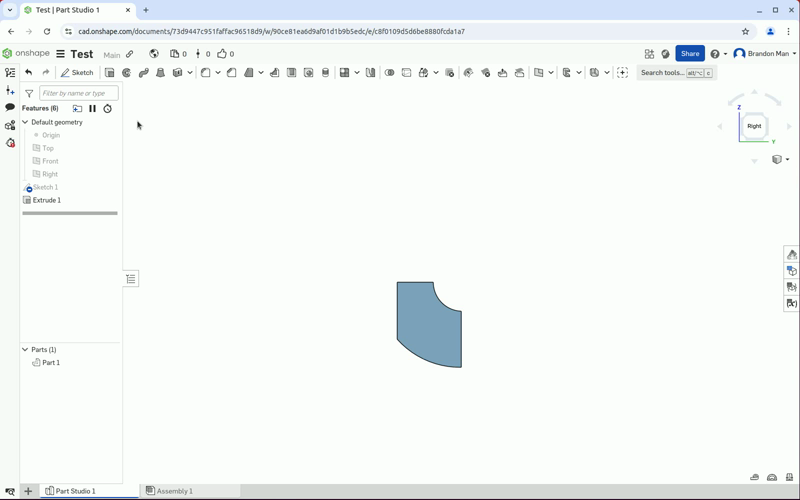
mouse_move(73, 189)
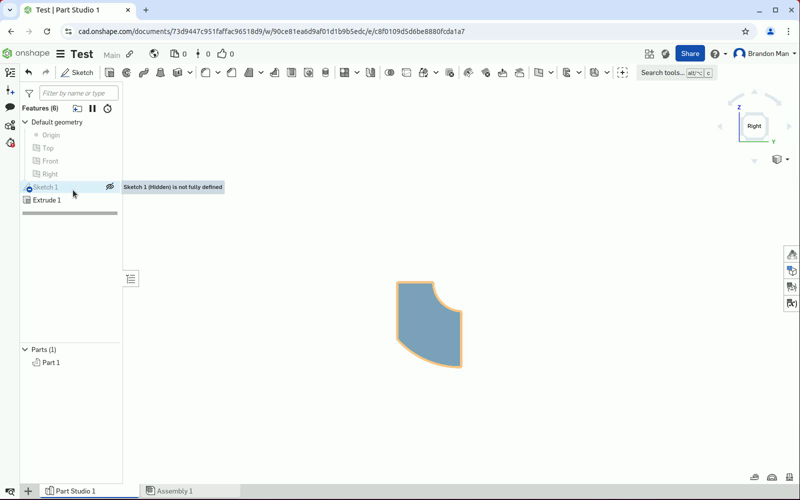
click(73, 189)
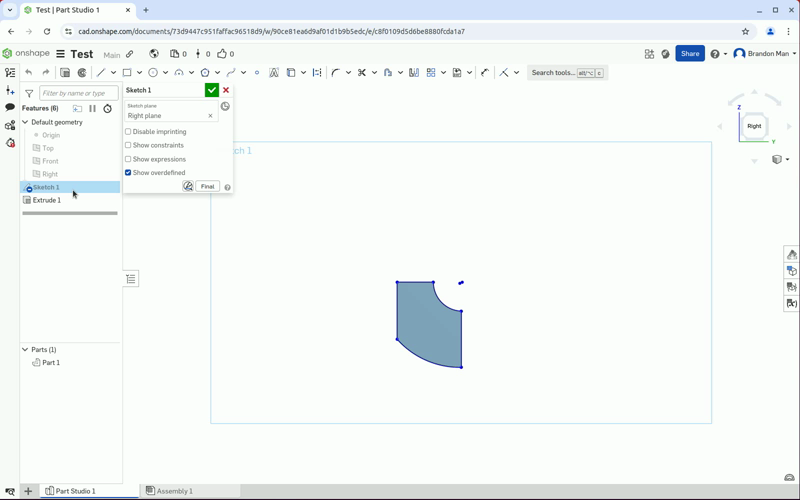
mouse_move(229, 92)
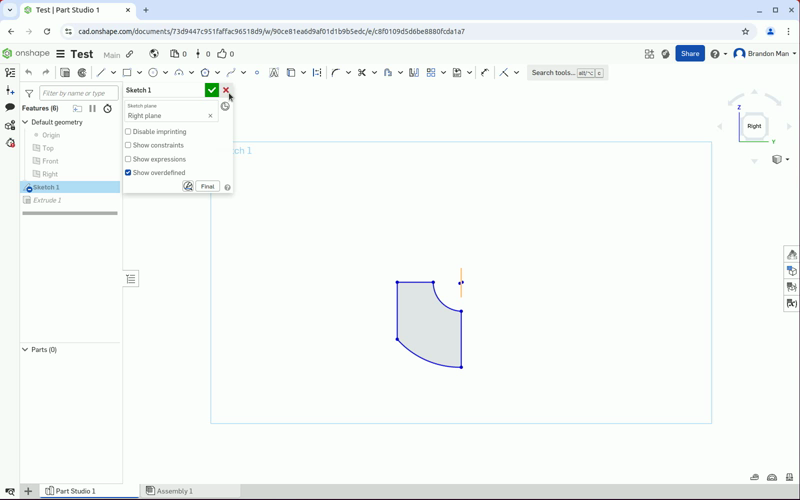
click(229, 92)
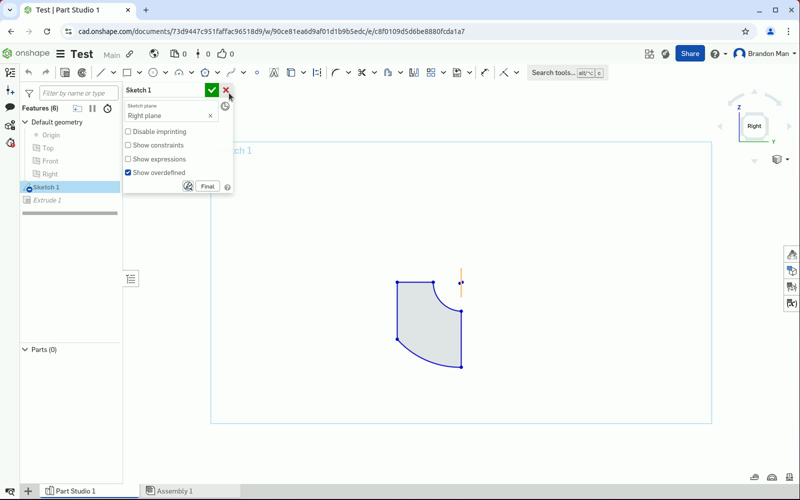
key(shift+s)
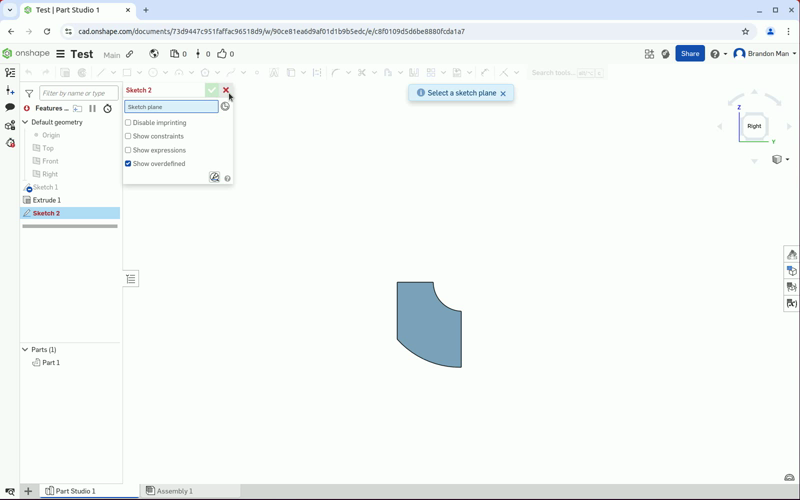
mouse_move(73, 176)
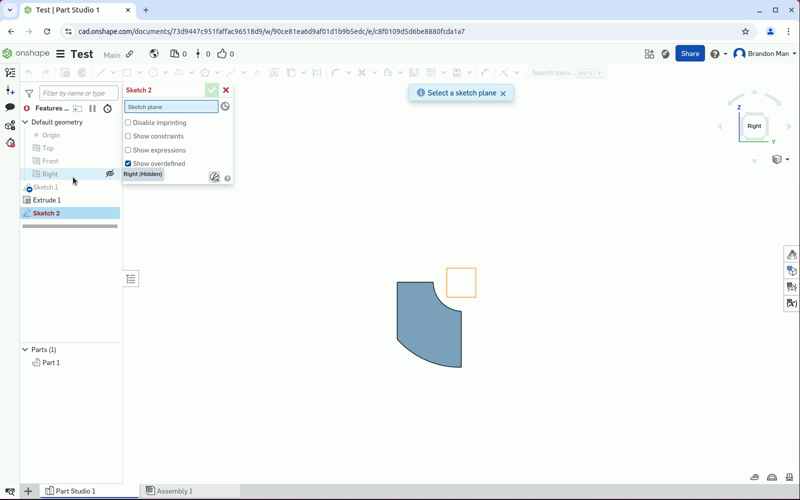
click(73, 176)
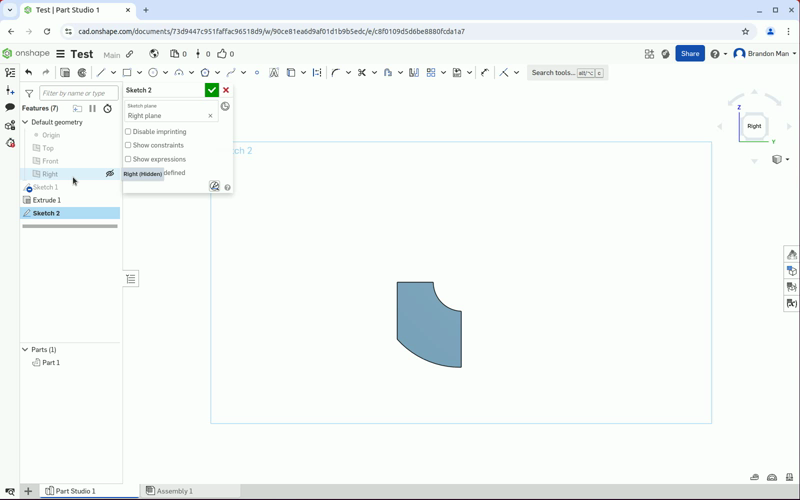
mouse_move(73, 352)
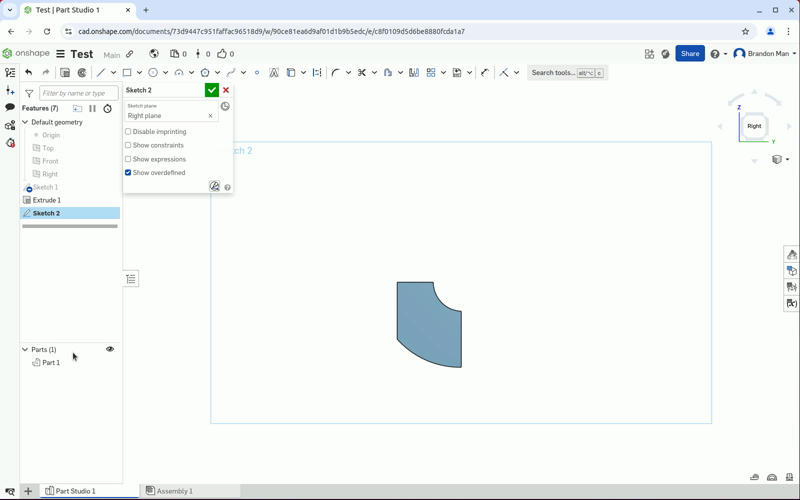
key(y)
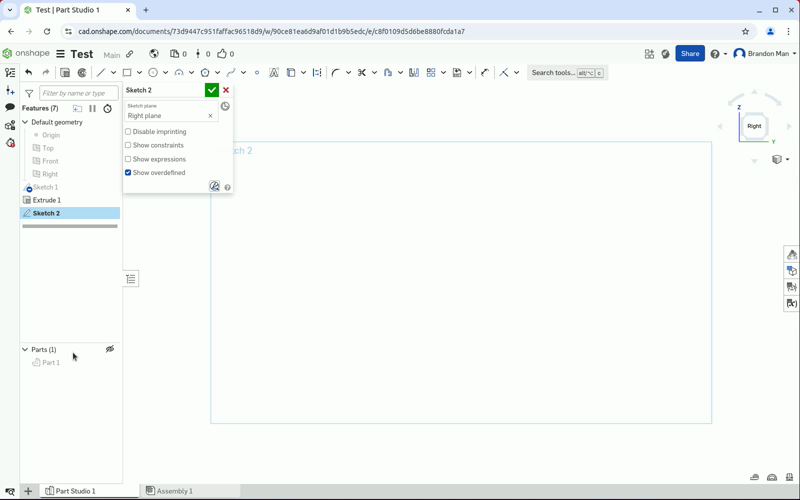
key(l)
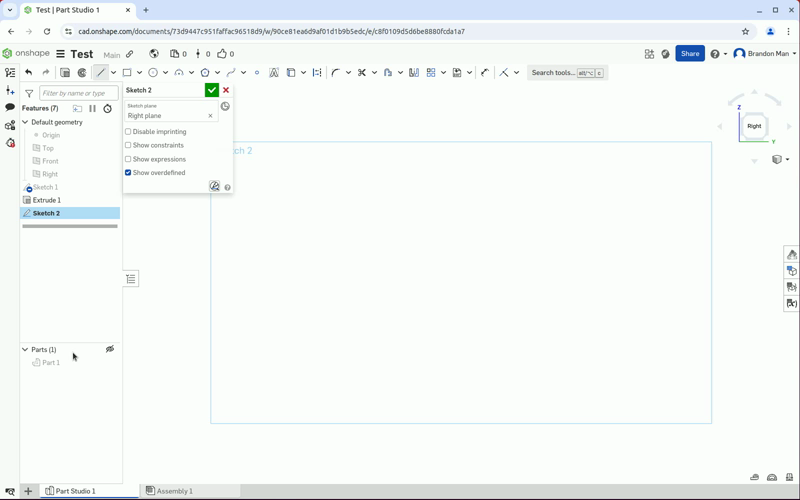
key_down(shift)
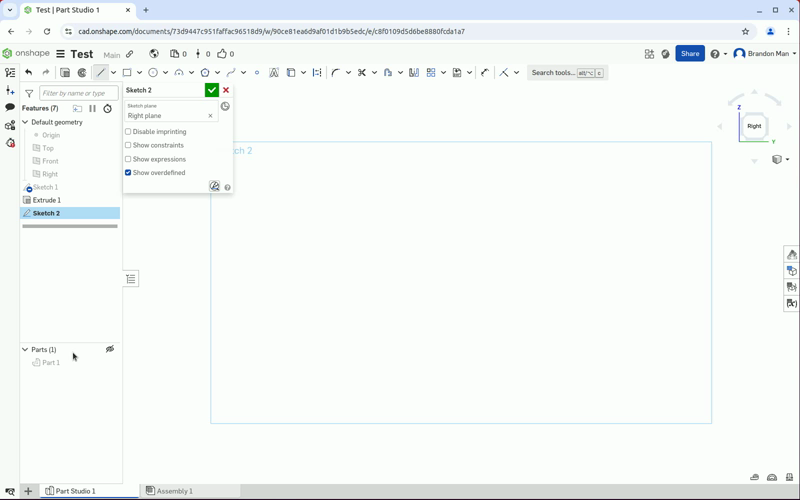
mouse_move(397, 282)
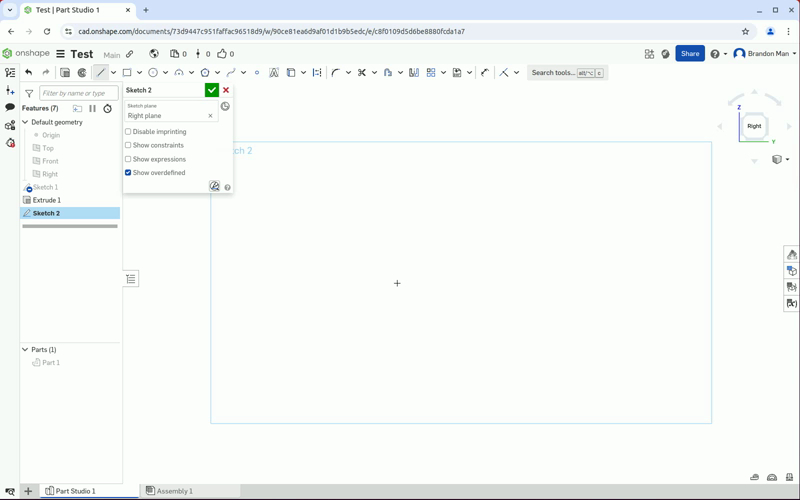
click(397, 282)
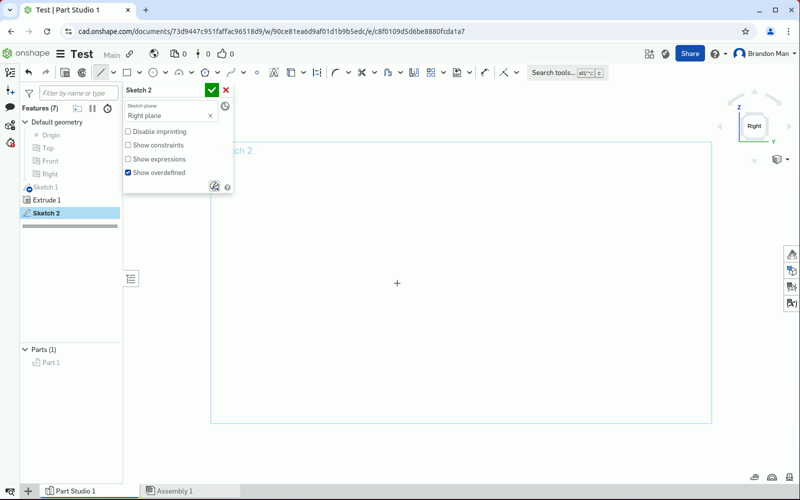
key_up(shift)
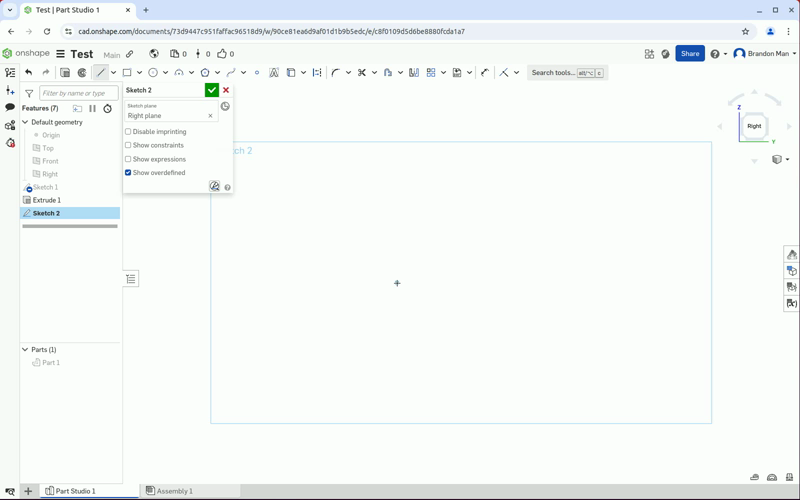
key_down(shift)
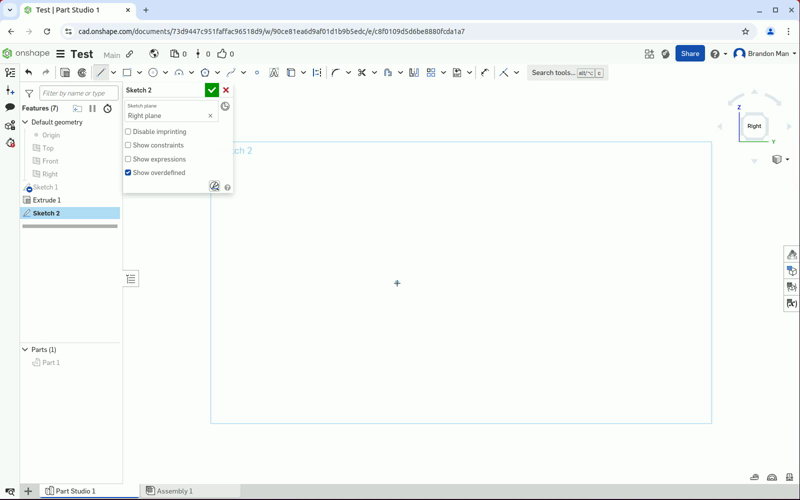
mouse_move(427, 282)
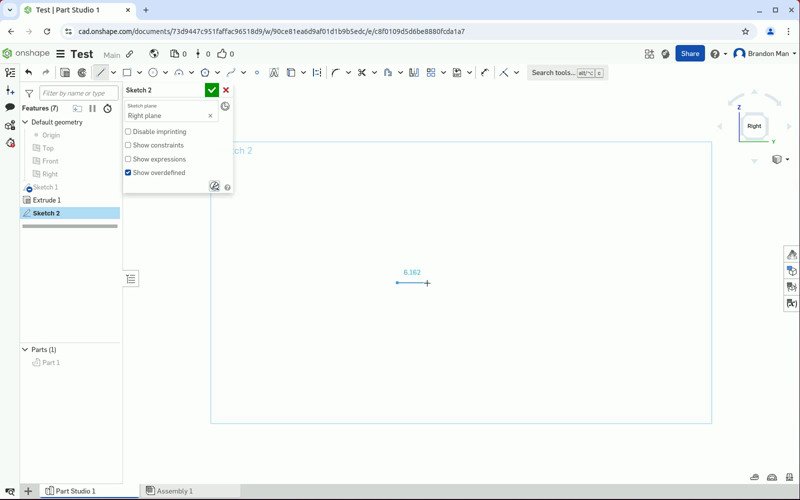
mouse_move(431, 282)
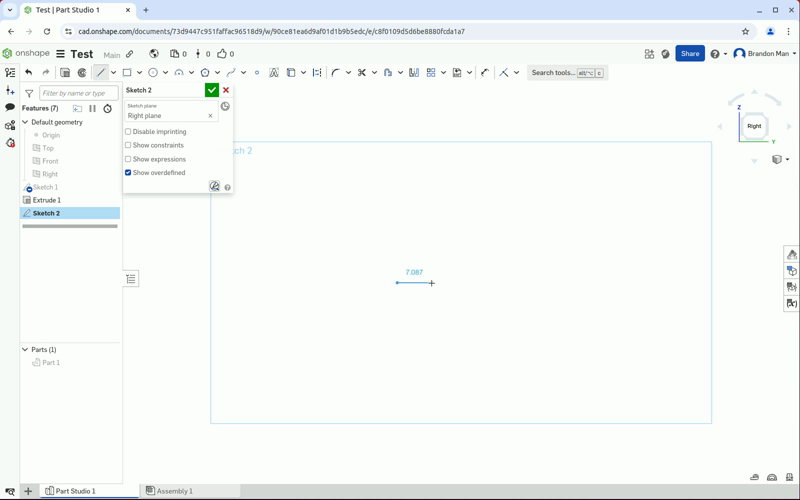
click(431, 282)
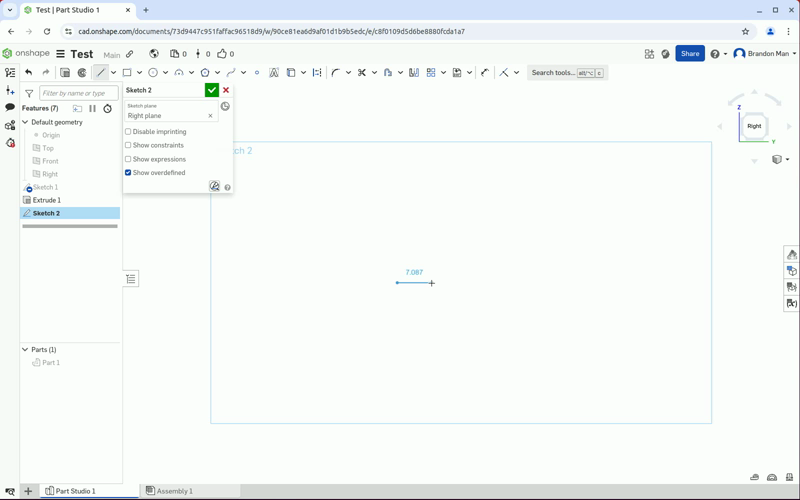
key_up(shift)
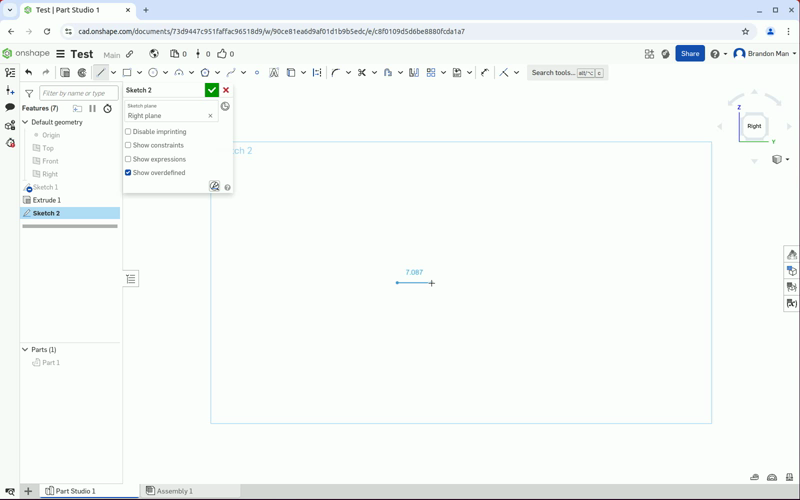
key(esc)
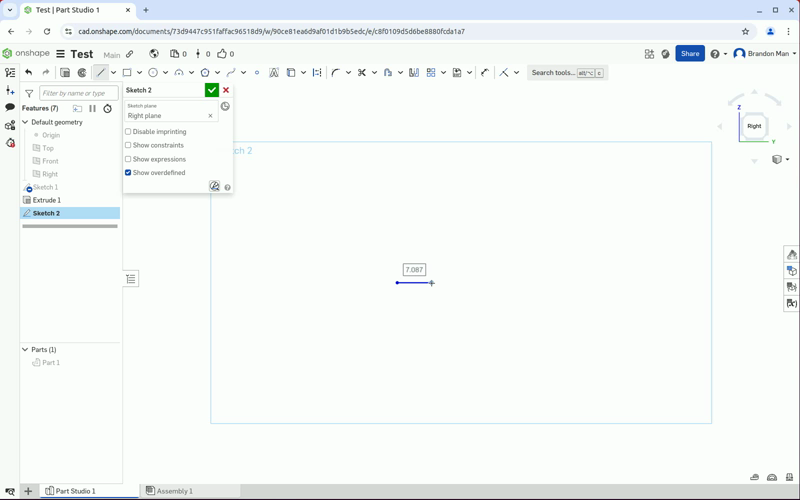
key(a)
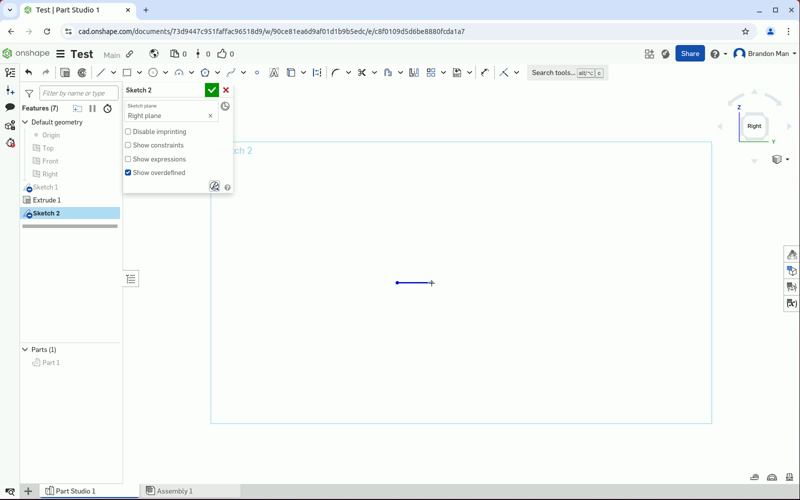
mouse_move(431, 282)
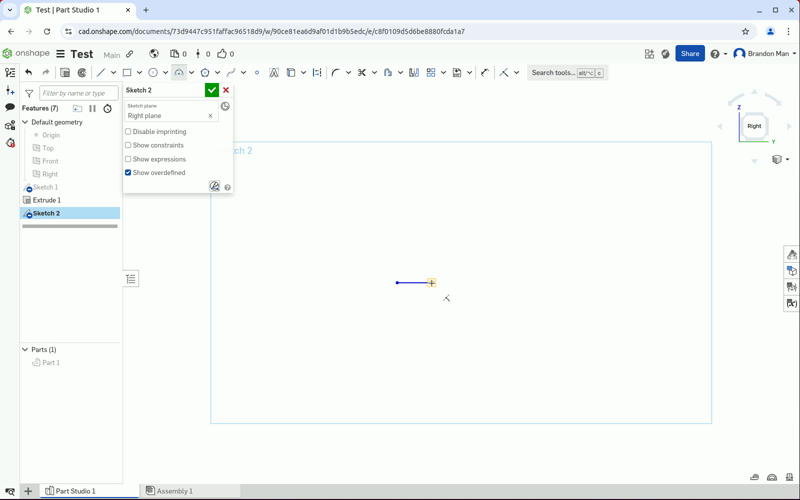
click(431, 282)
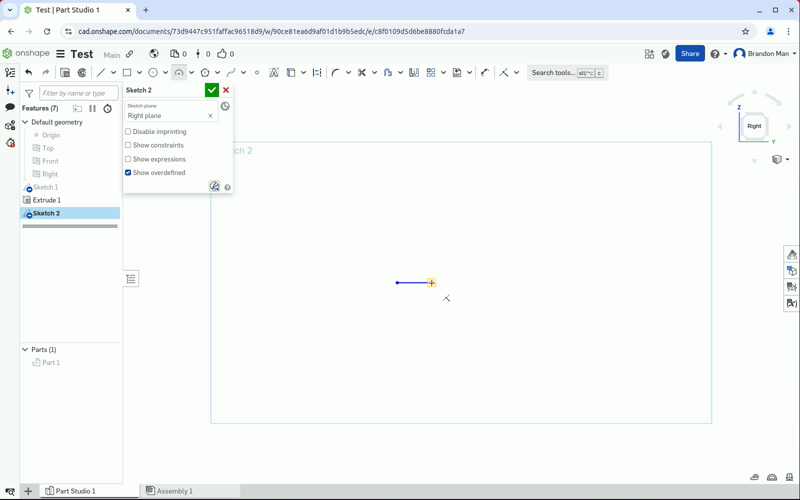
key_down(shift)
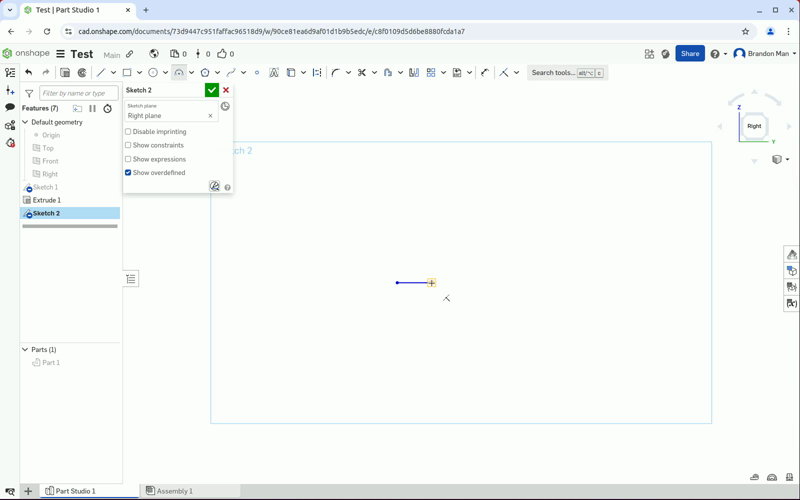
mouse_move(461, 310)
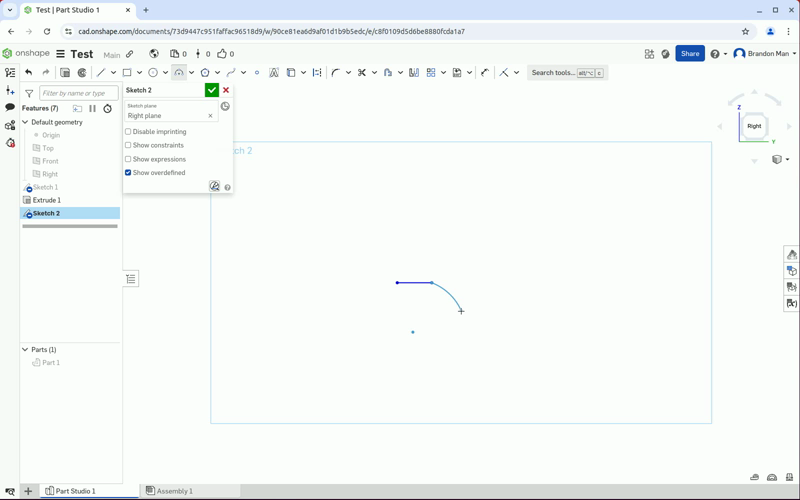
click(461, 310)
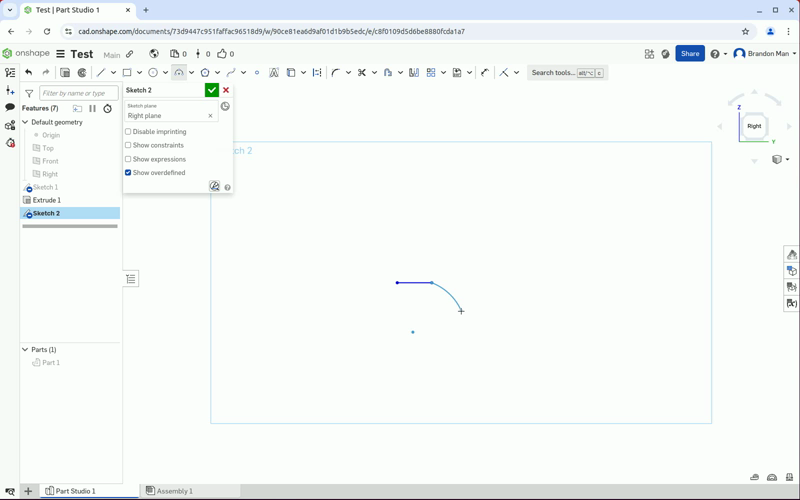
mouse_move(480, 261)
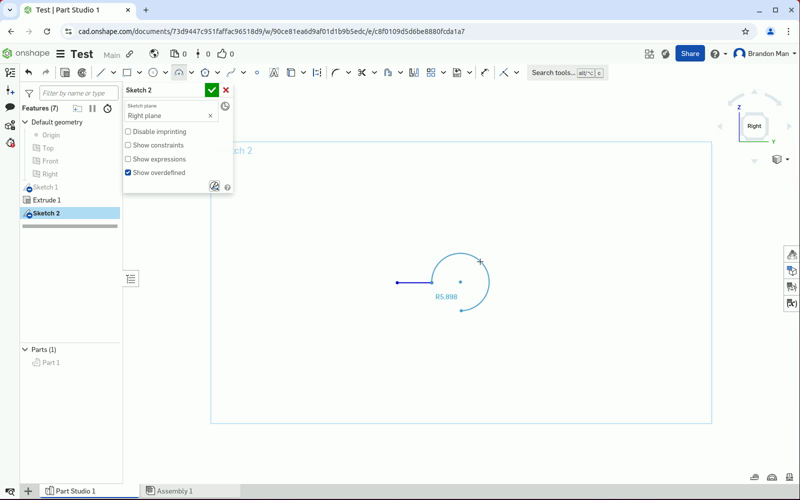
click(480, 261)
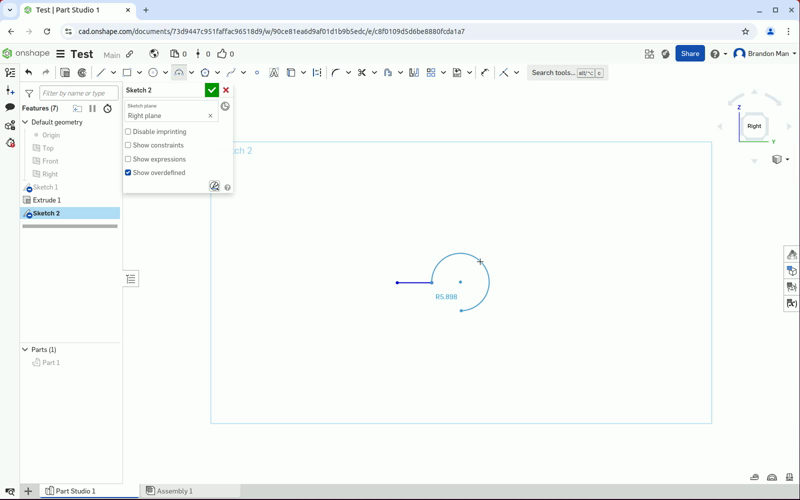
key_up(shift)
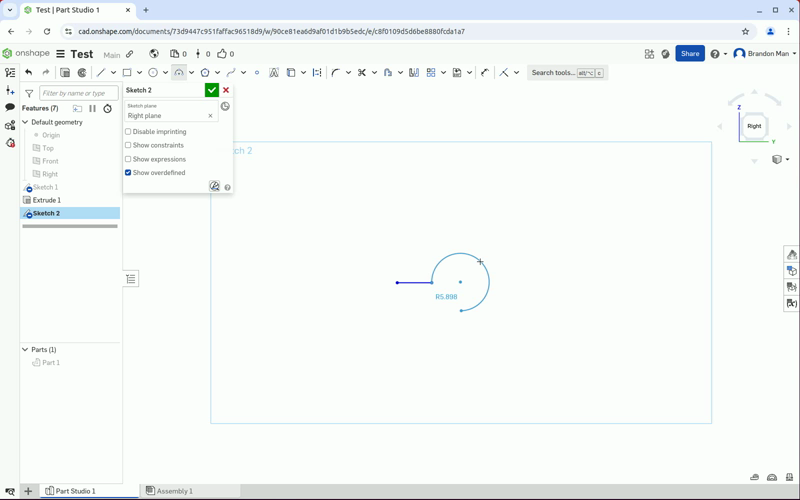
key(esc)
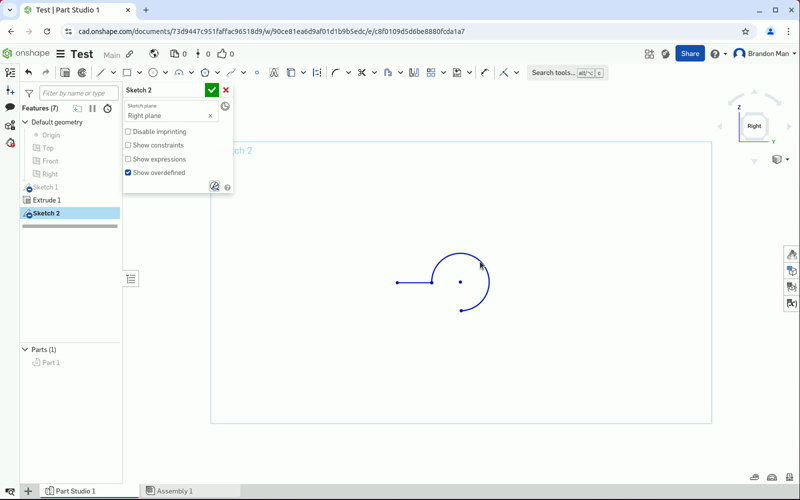
key(l)
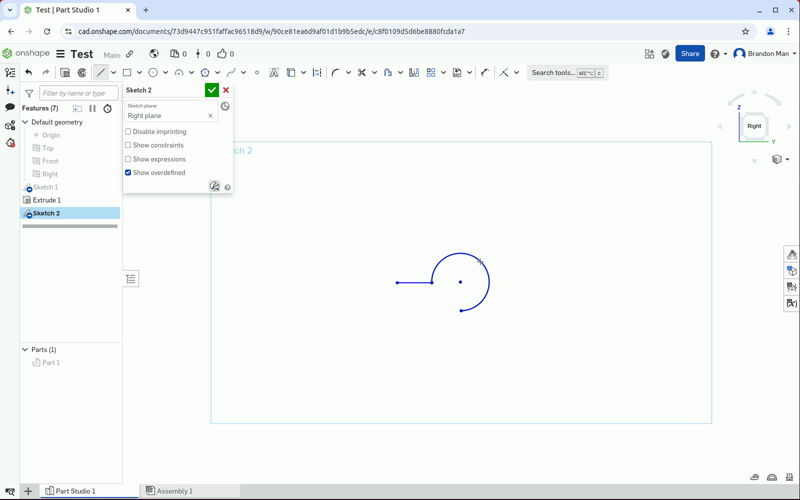
mouse_move(461, 310)
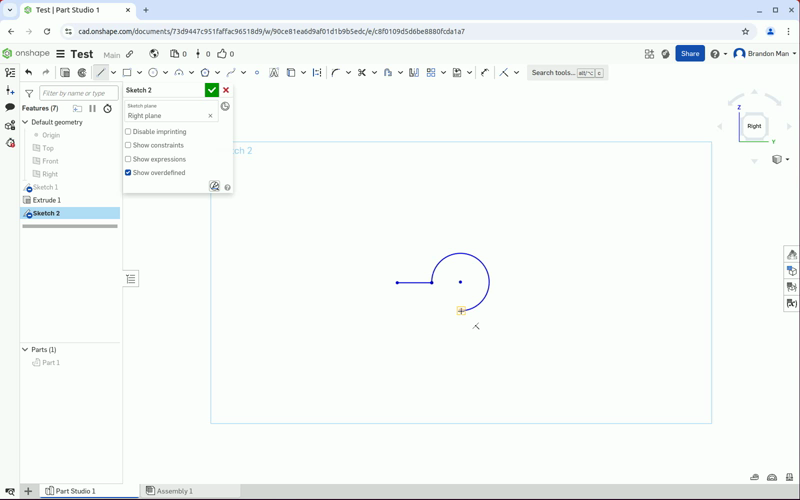
click(461, 310)
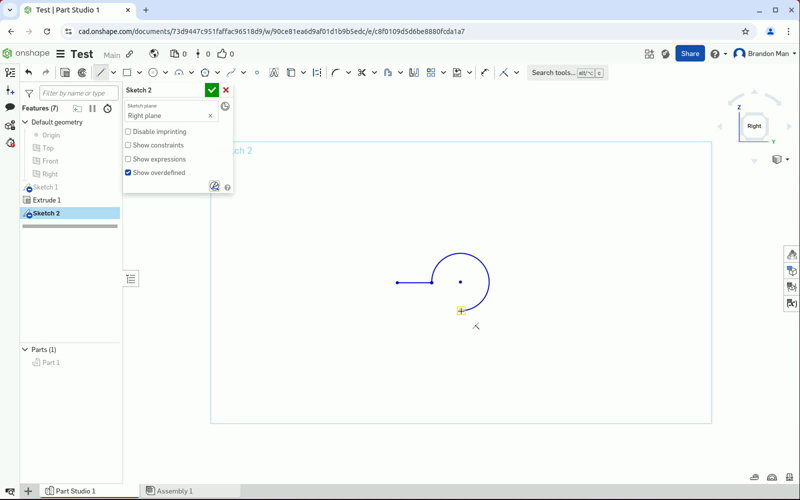
key_down(shift)
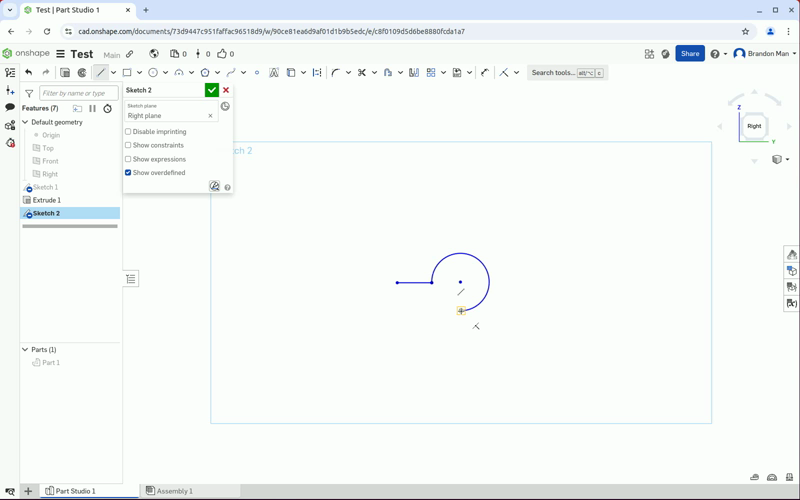
mouse_move(491, 310)
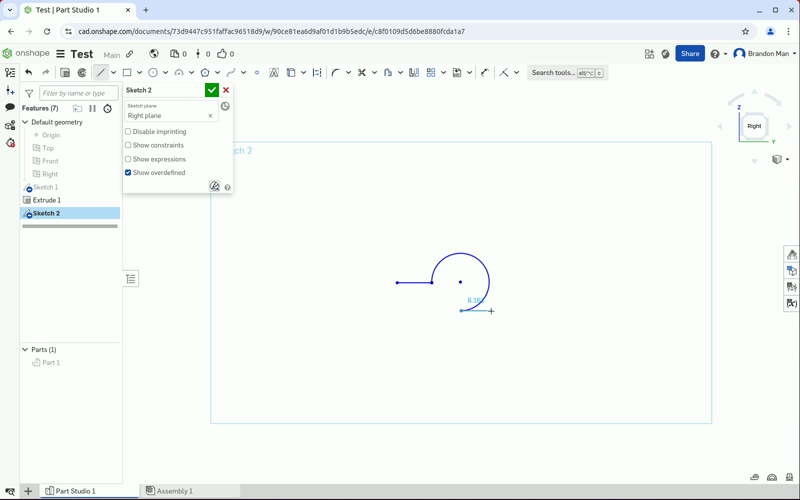
mouse_move(461, 366)
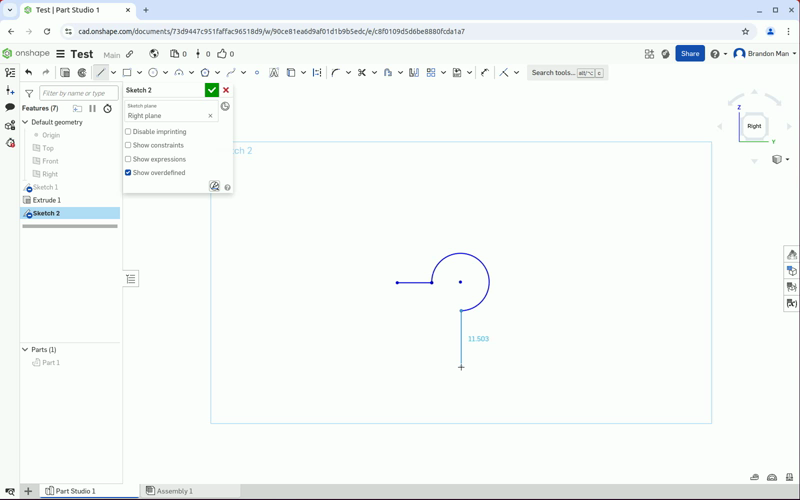
click(461, 366)
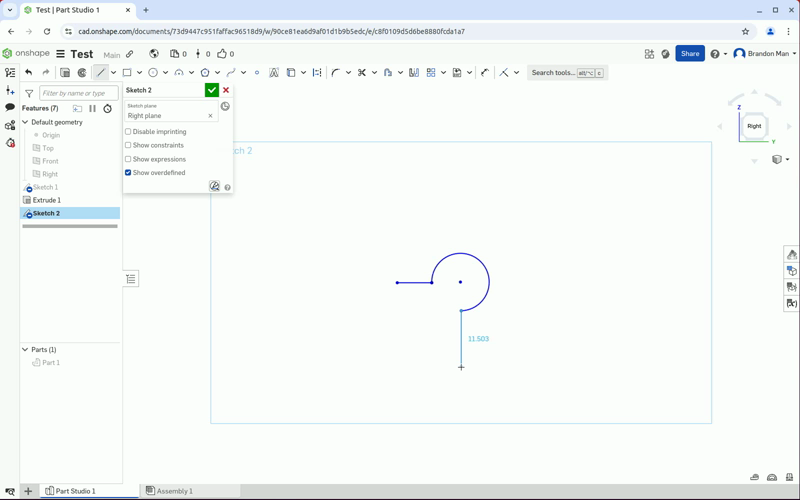
key_up(shift)
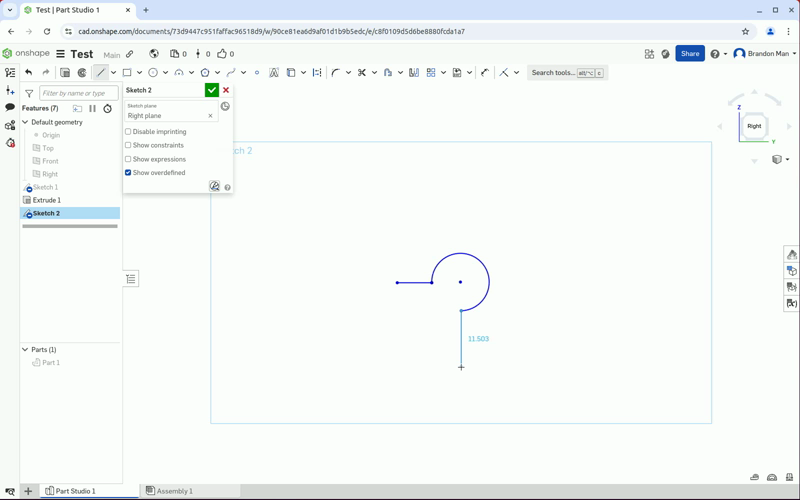
key(esc)
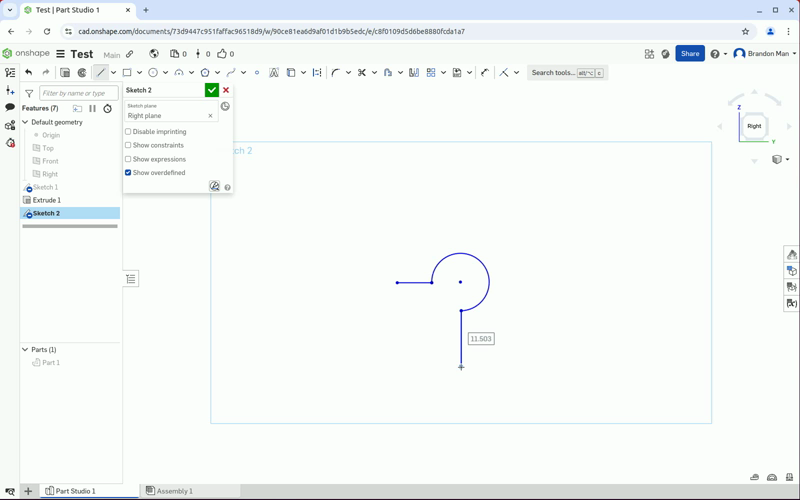
key(a)
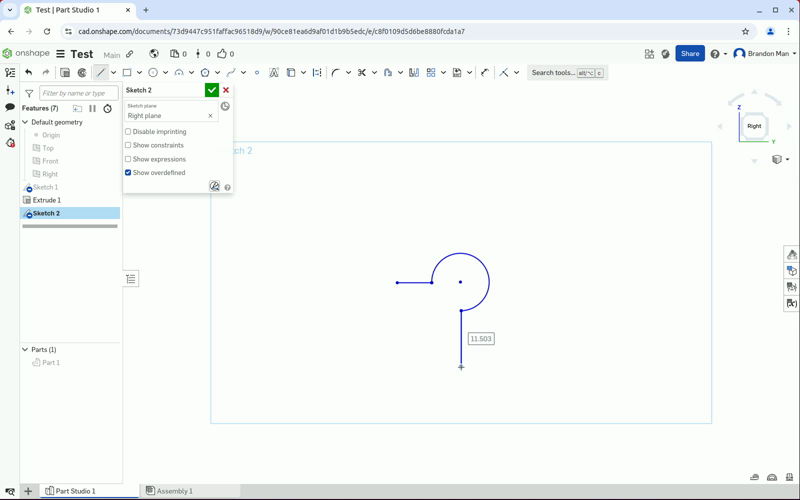
mouse_move(461, 366)
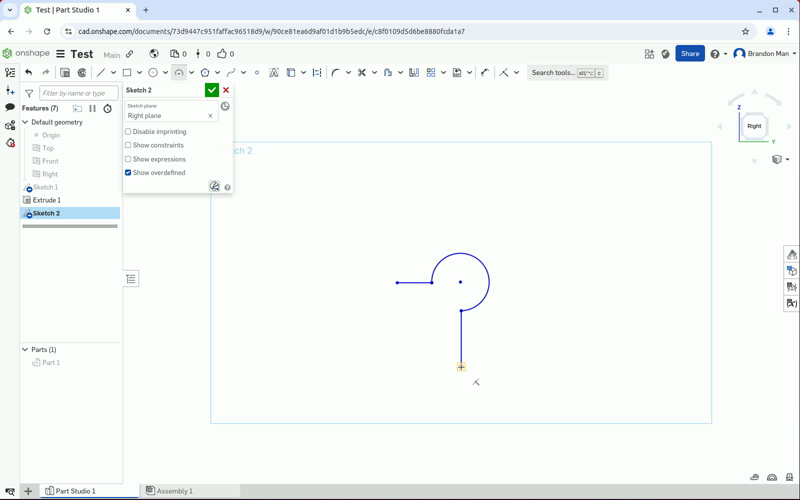
click(461, 366)
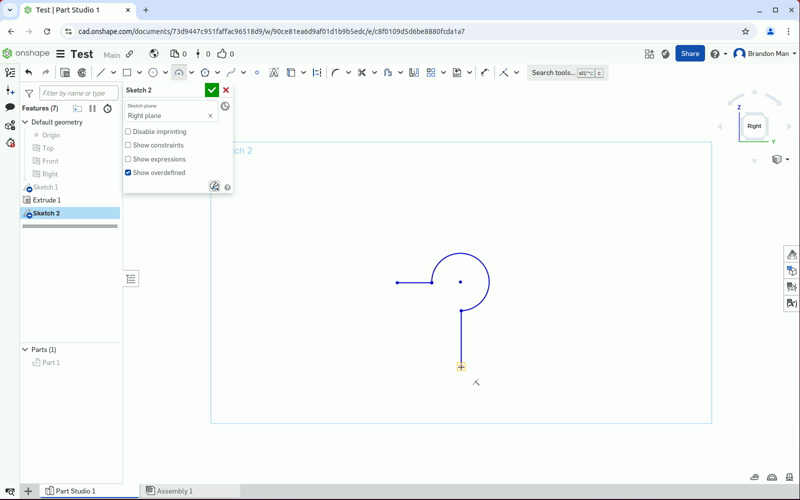
key_down(shift)
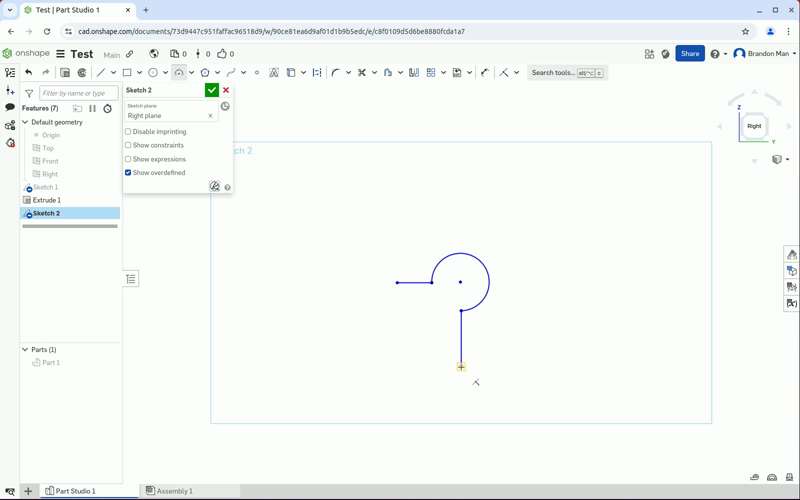
mouse_move(397, 227)
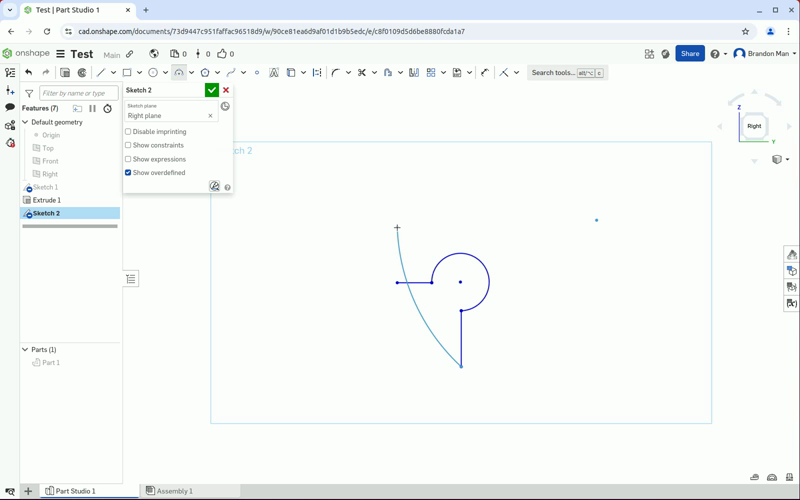
click(397, 227)
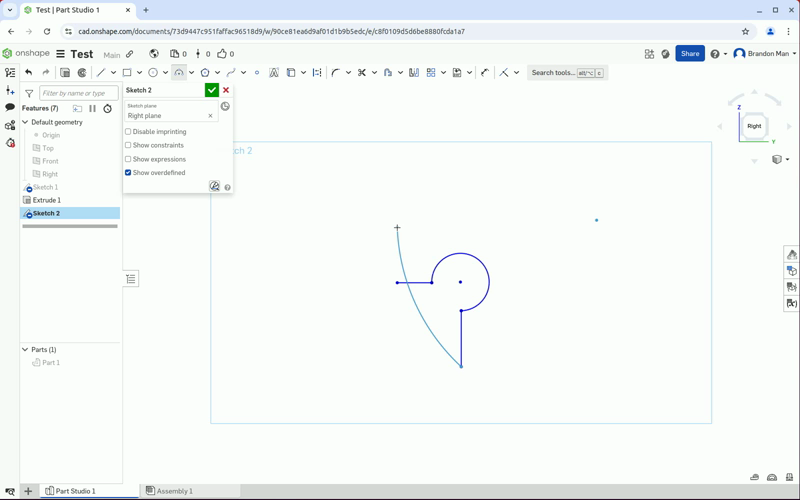
mouse_move(536, 248)
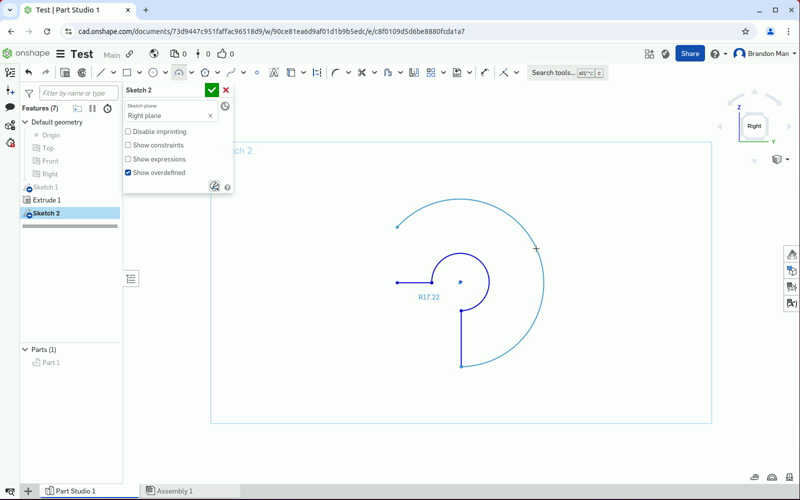
click(536, 248)
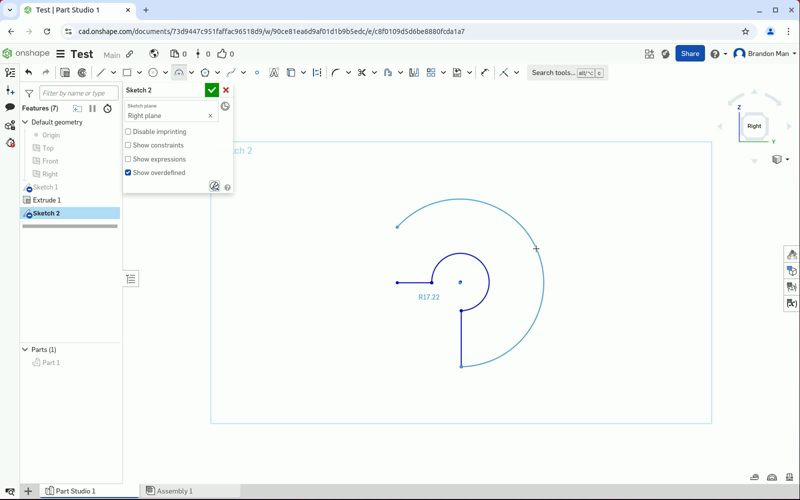
key_up(shift)
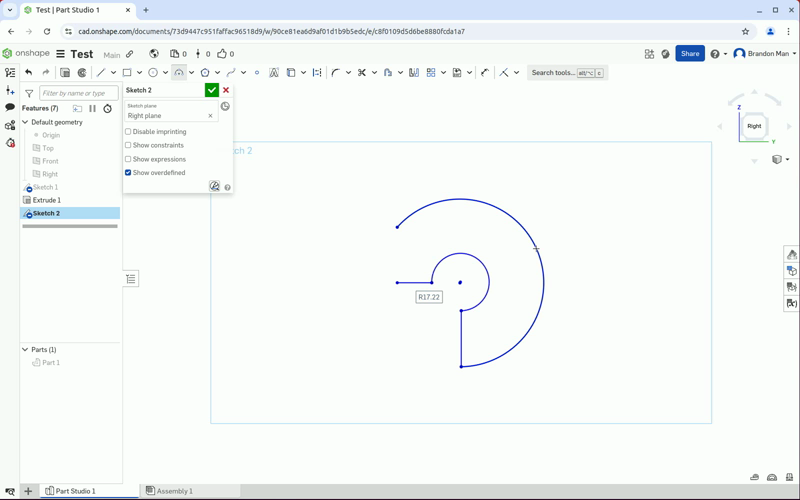
key(esc)
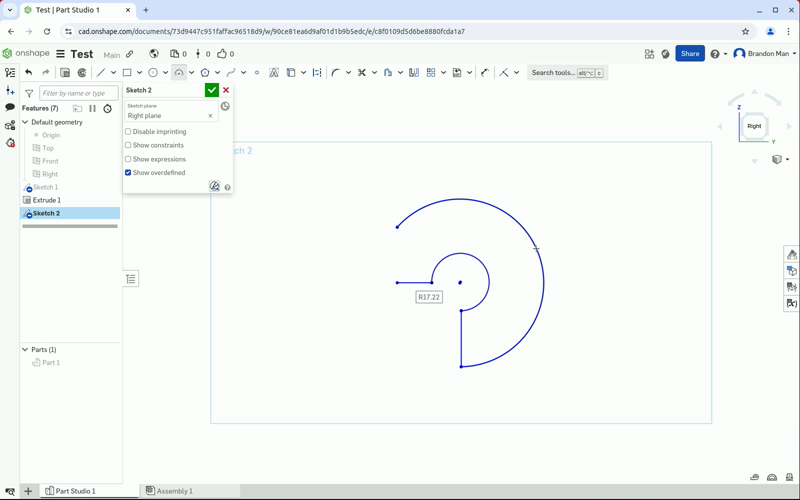
key(l)
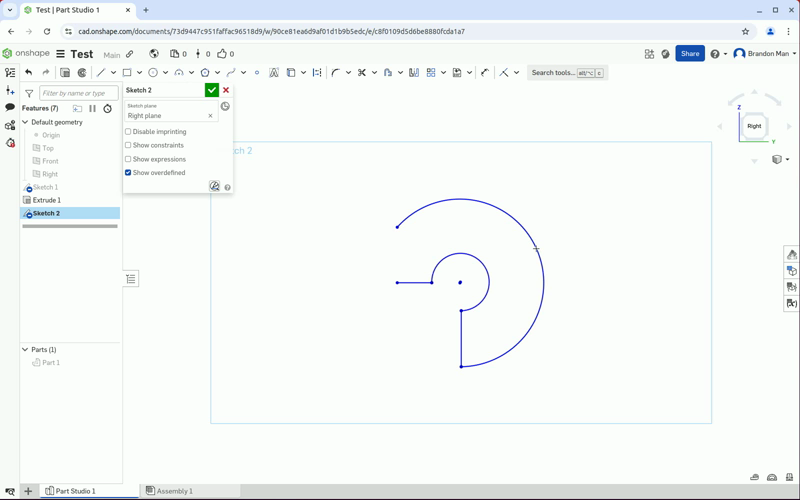
mouse_move(397, 227)
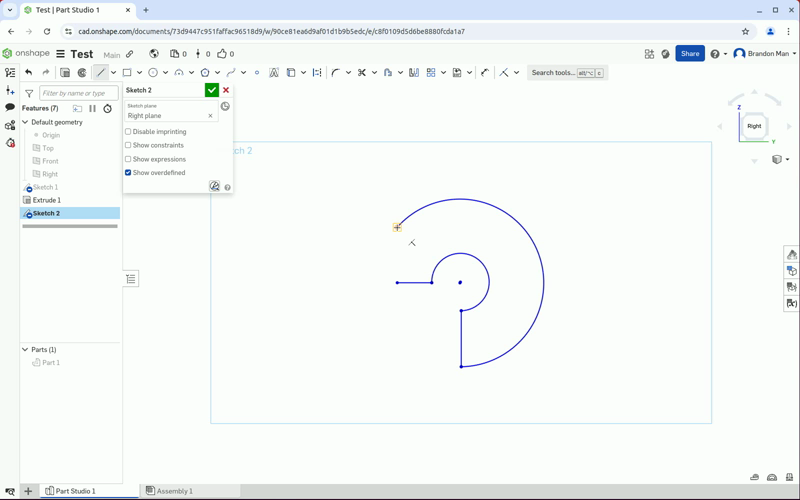
click(397, 227)
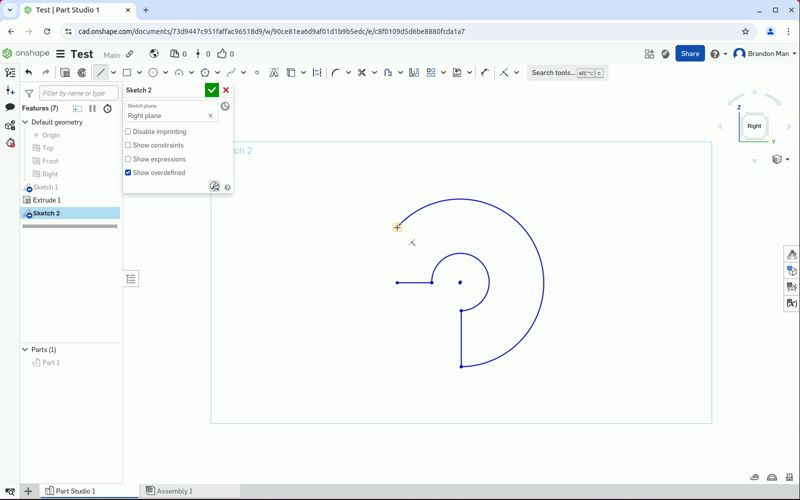
mouse_move(427, 227)
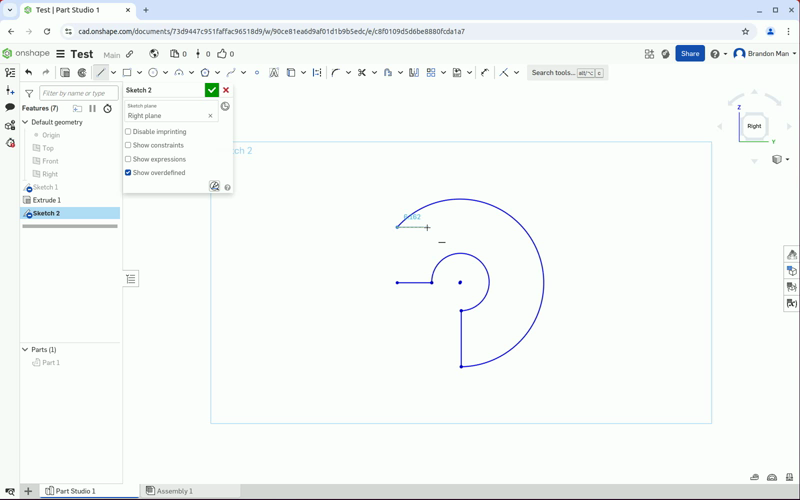
key_down(shift)
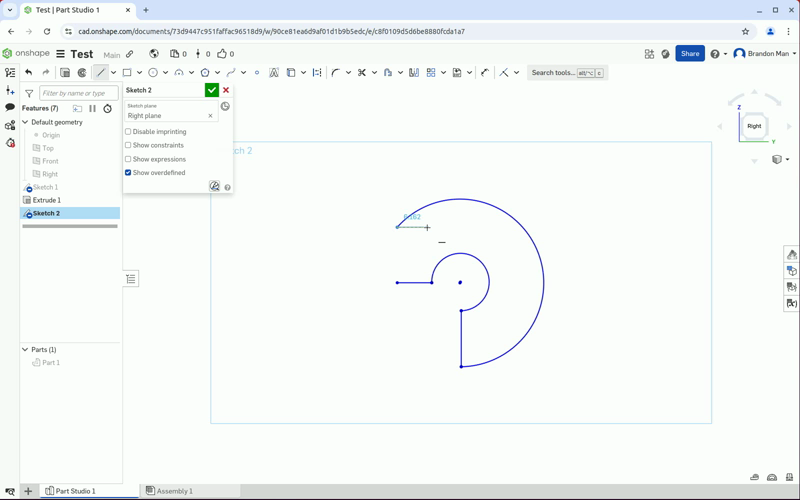
mouse_move(397, 282)
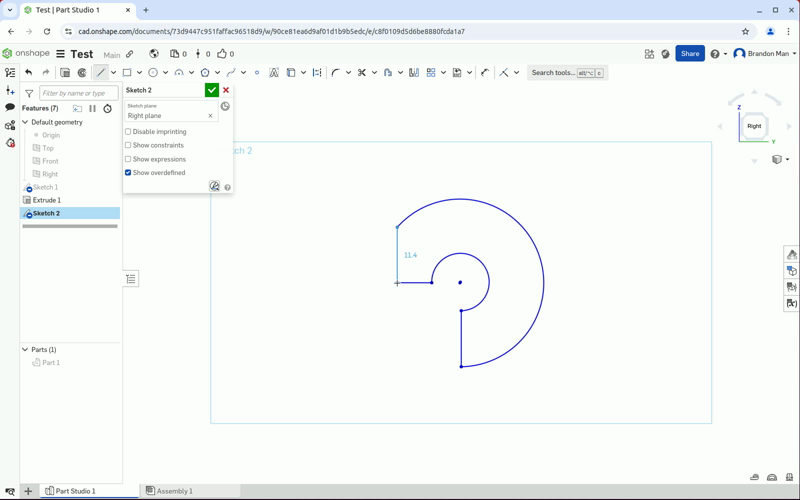
key_up(shift)
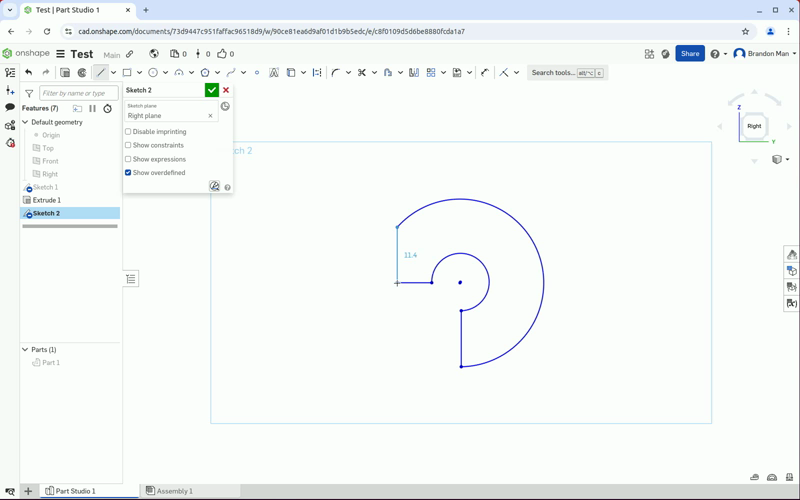
click(397, 282)
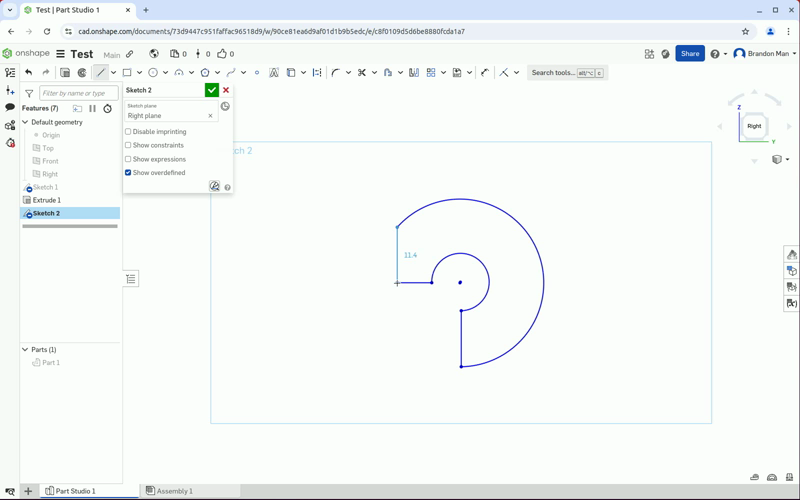
key(esc)
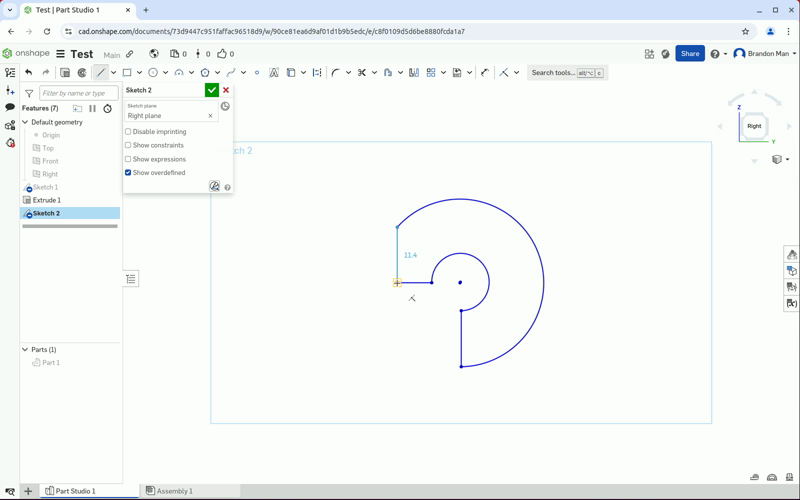
mouse_move(518, 254)
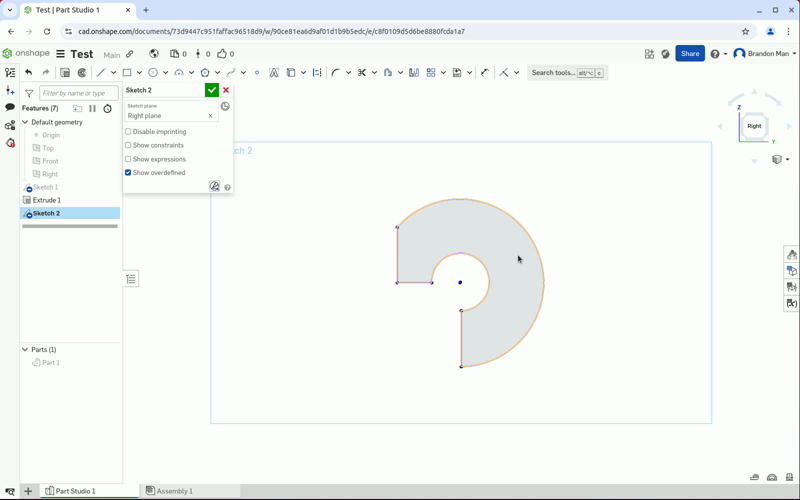
click(518, 254)
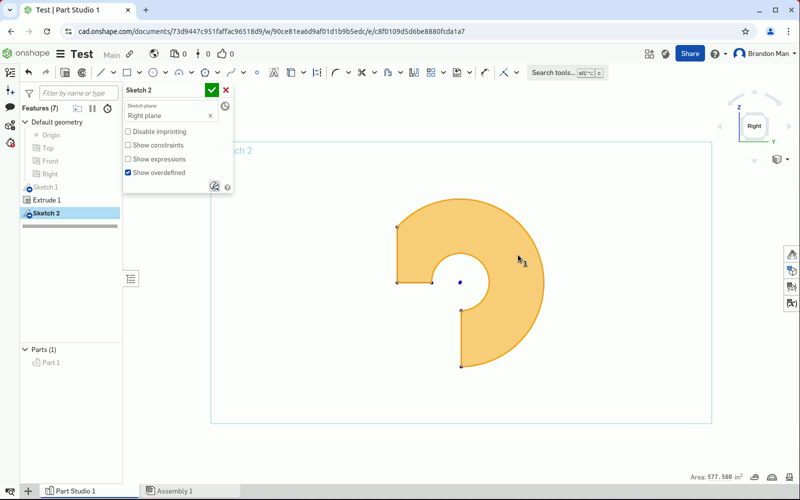
mouse_move(73, 352)
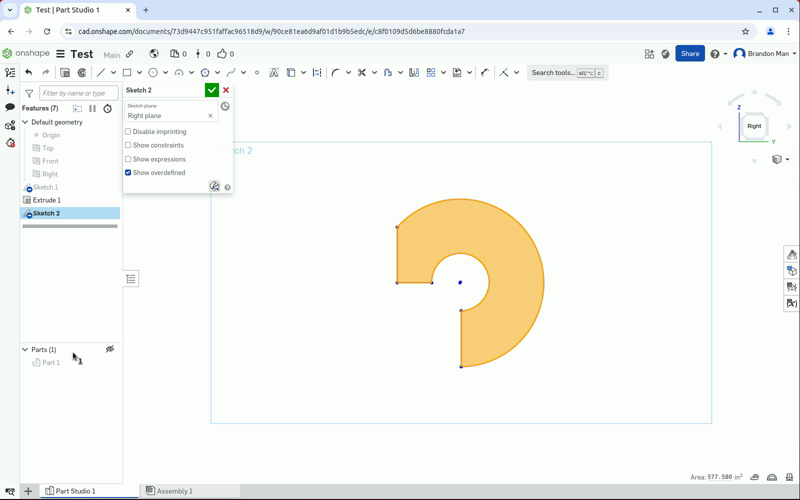
key(shift+y)
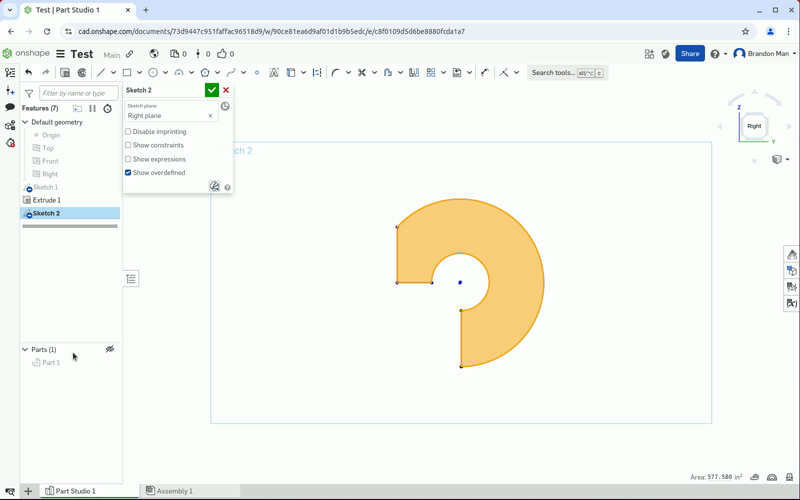
key(shift+e)
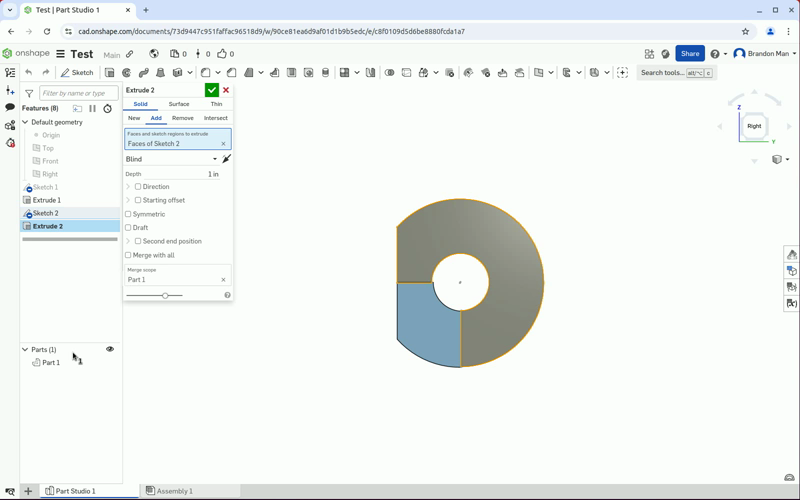
mouse_move(143, 106)
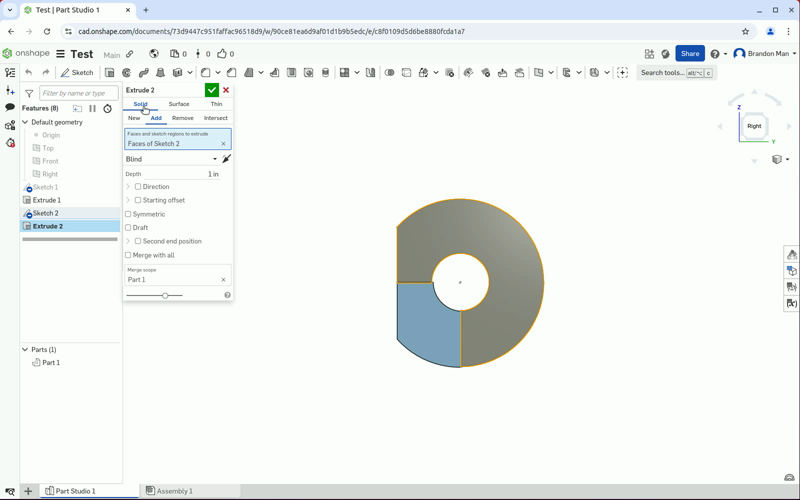
click(143, 106)
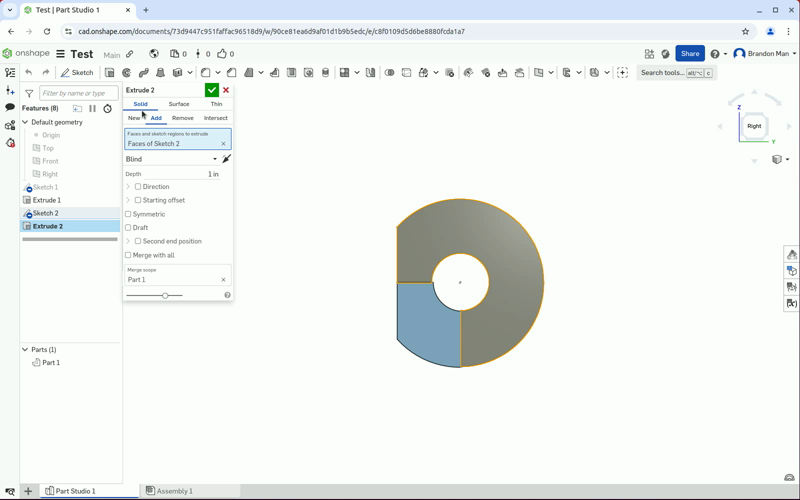
mouse_move(137, 120)
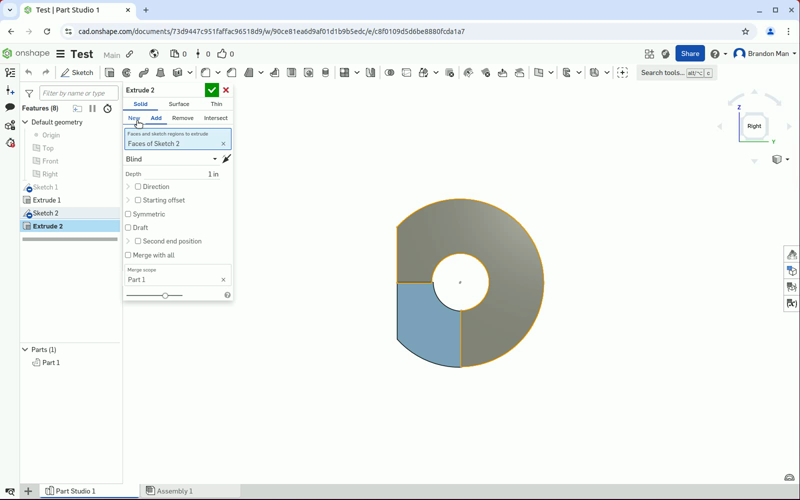
click(137, 120)
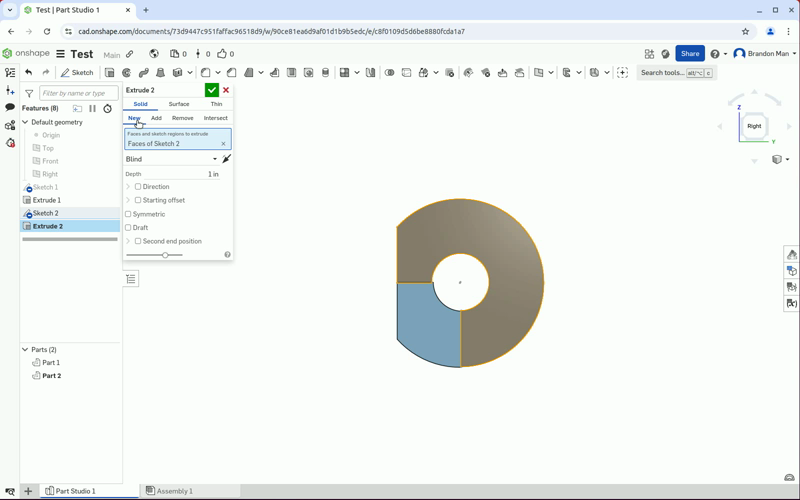
key(tab, 4)
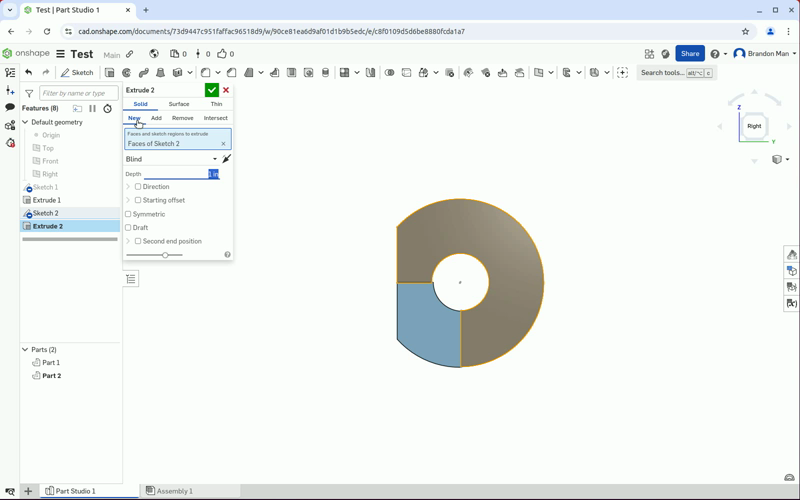
text(23.108)
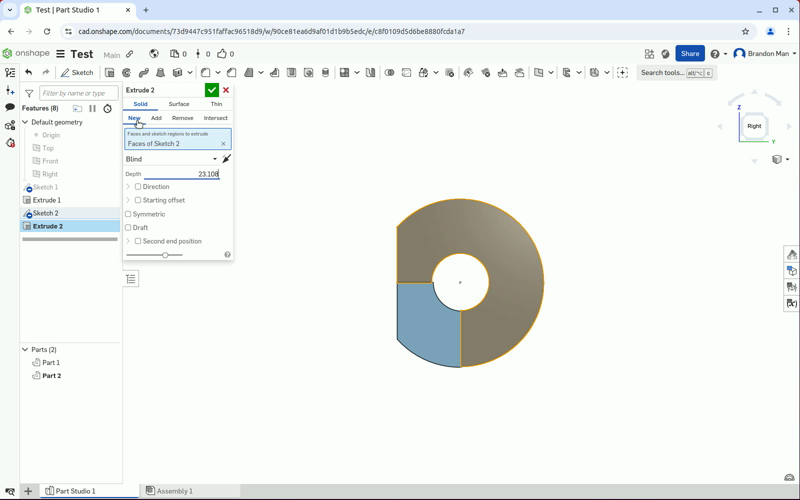
key(enter)
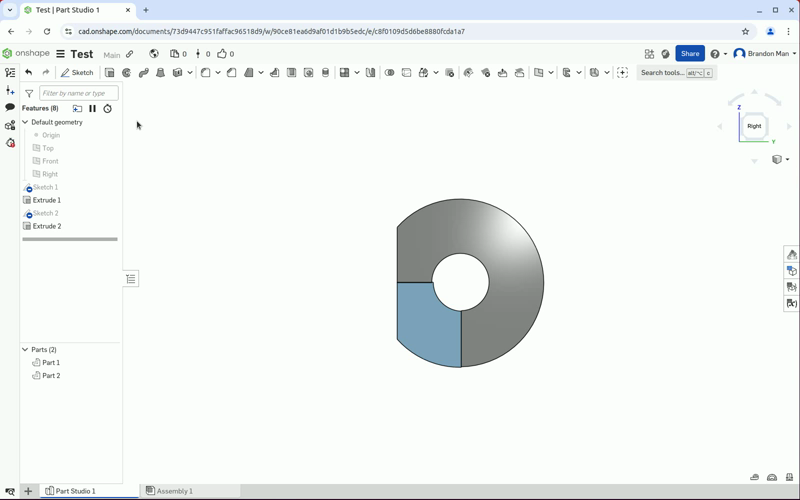
key(shift+h)
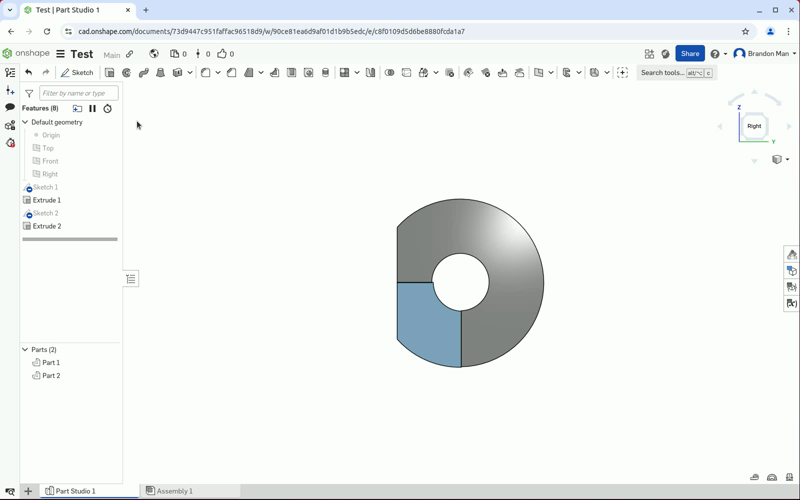
key(shift+h)
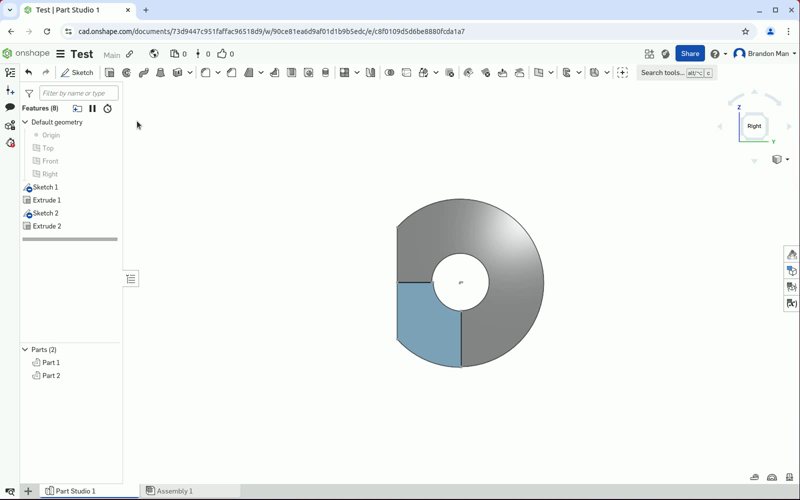
key(shift+7)
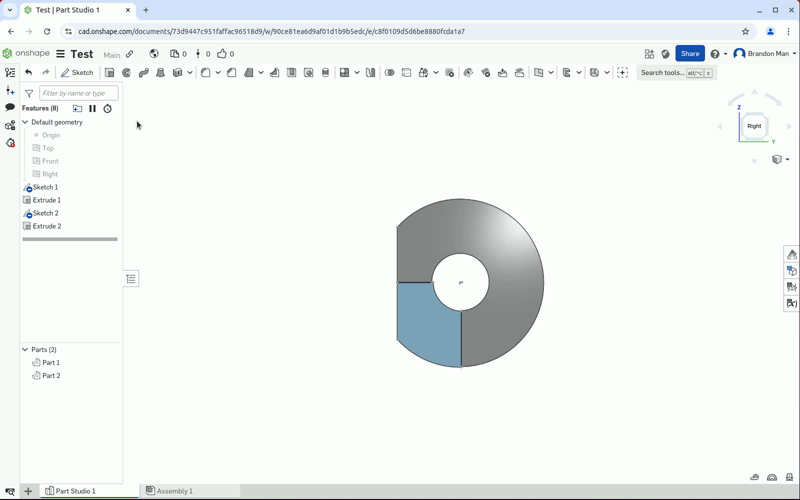
key(right, 2)
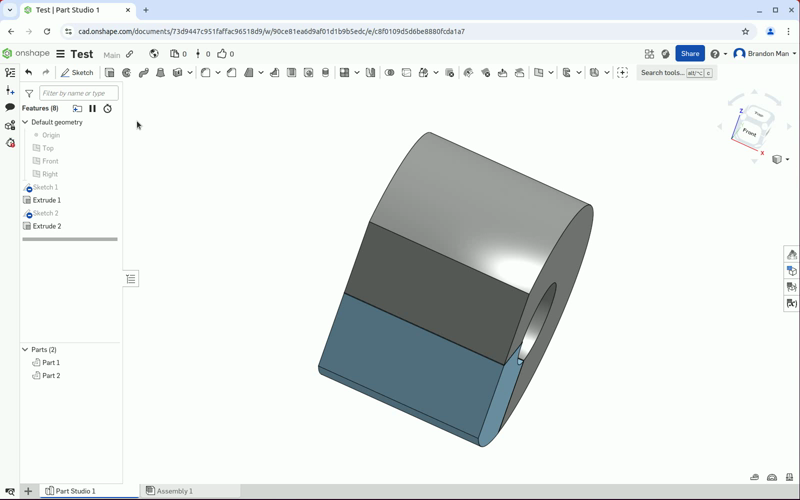
key(down, 2)
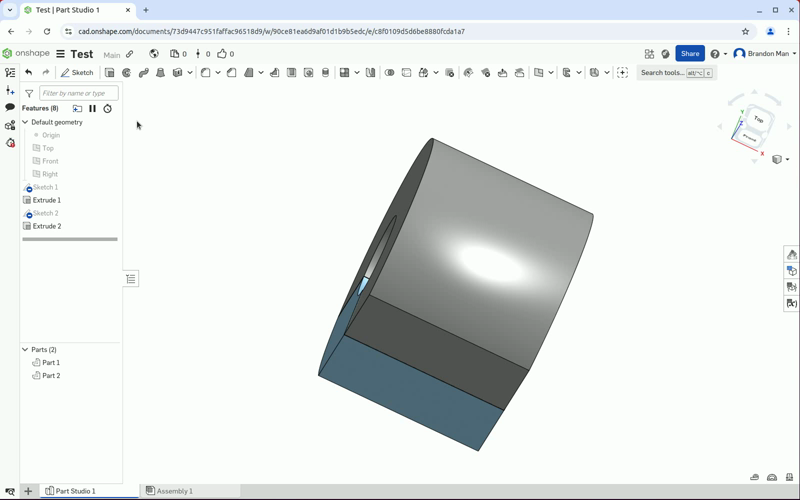
key(up, 2)
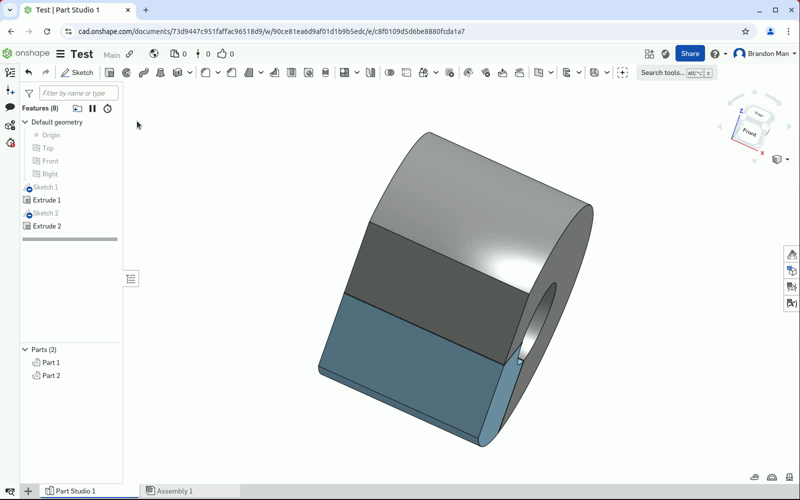
key(left, 2)
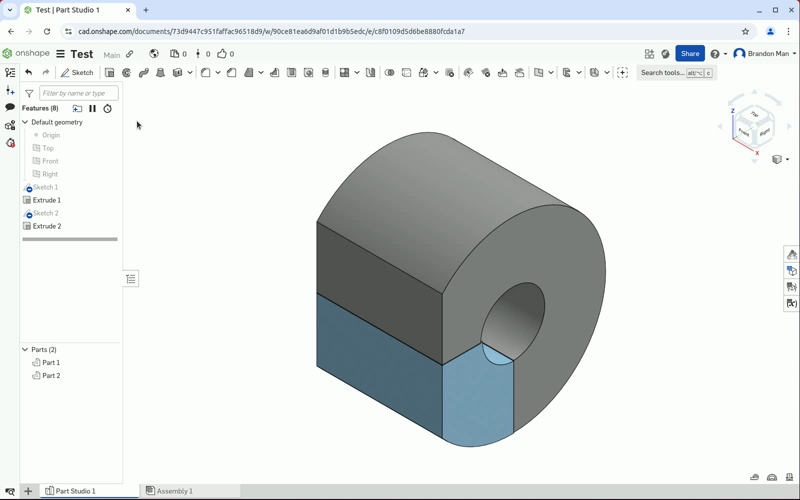
mouse_move(73, 189)
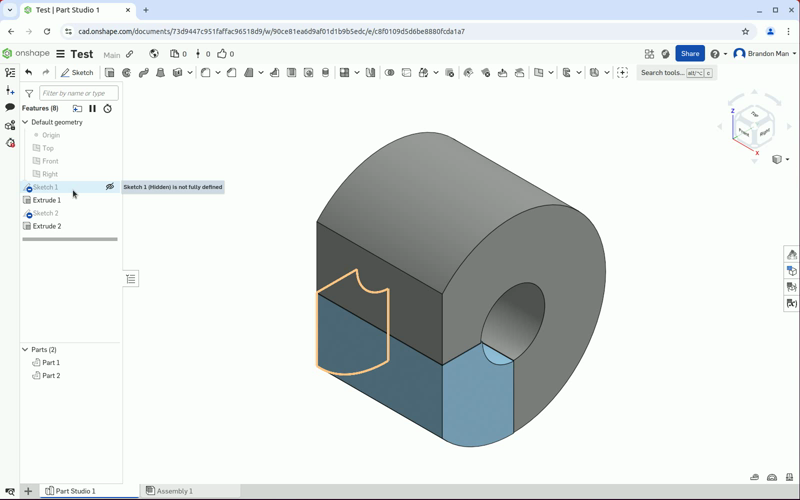
click(73, 189)